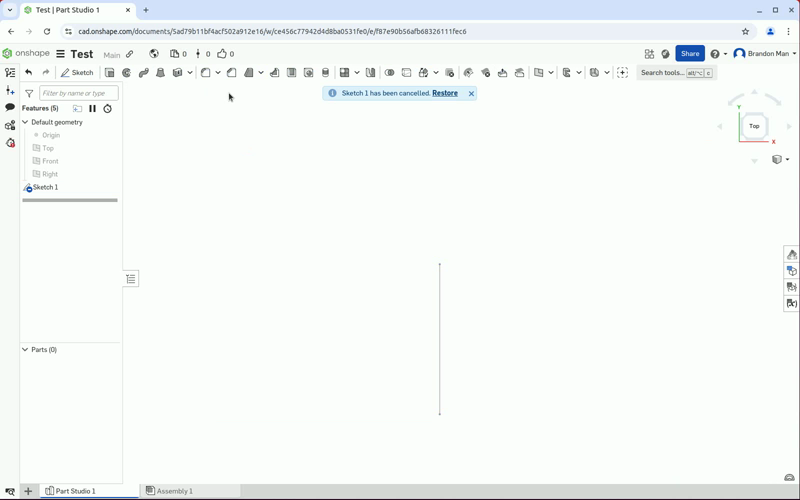
key(shift+h)
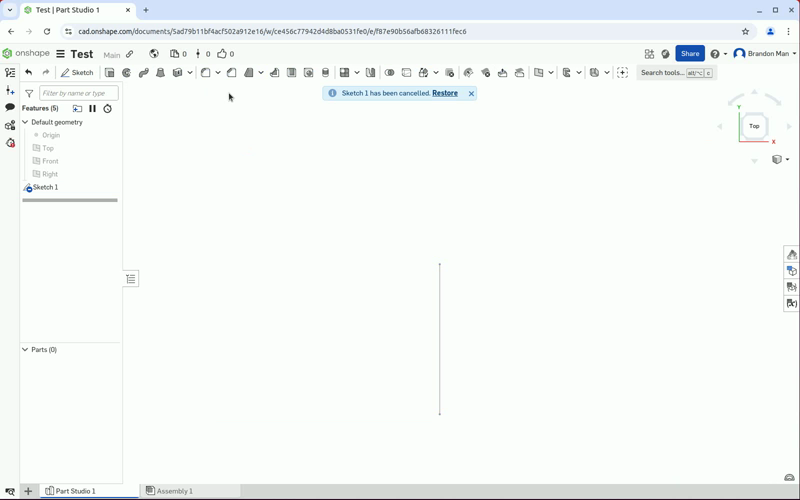
key(shift+s)
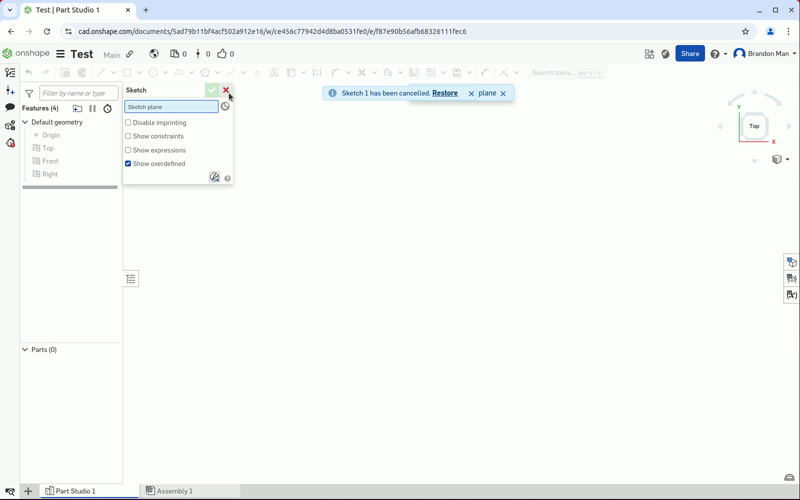
mouse_move(73, 150)
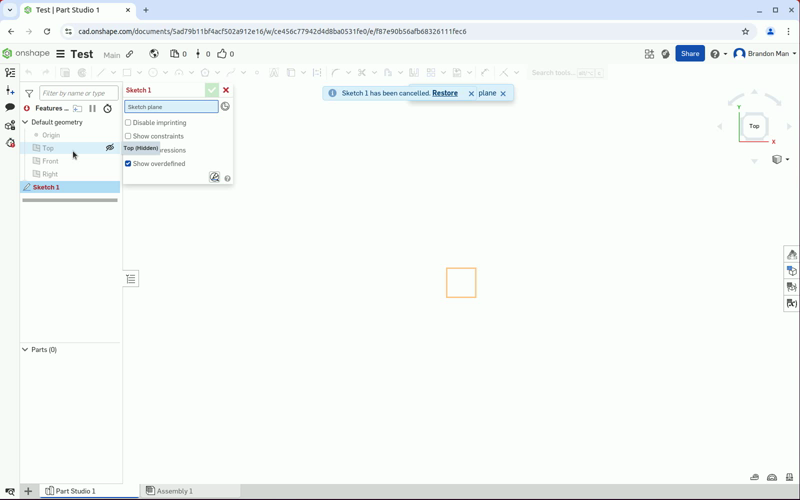
click(73, 150)
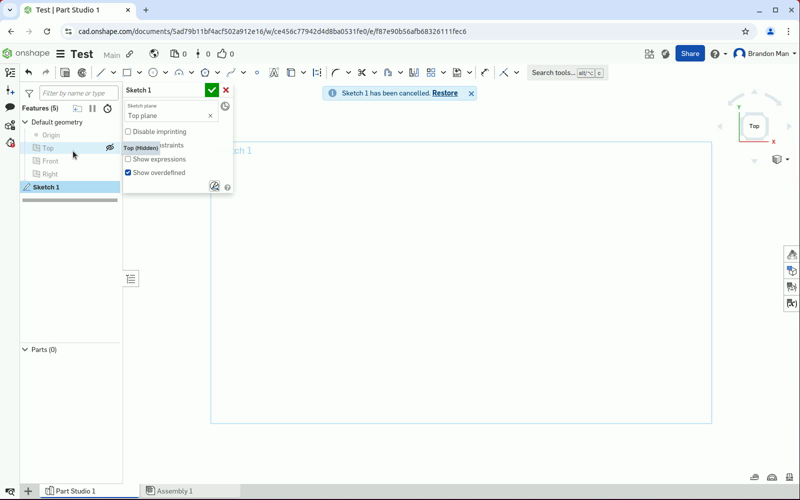
mouse_move(73, 352)
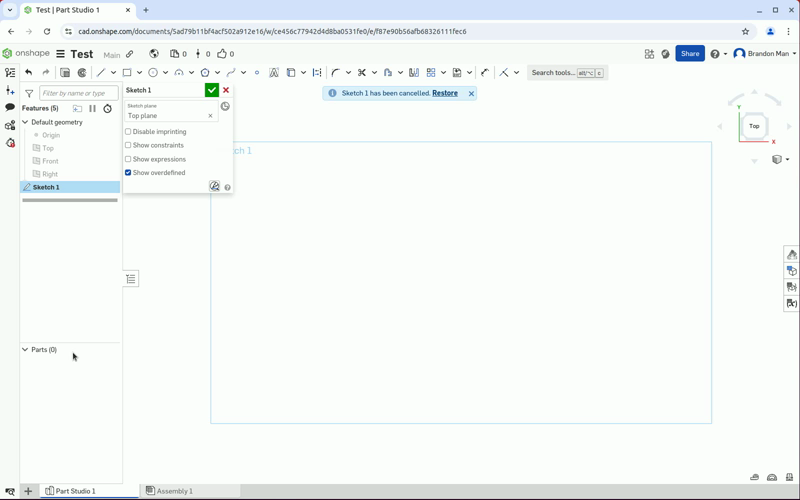
key(y)
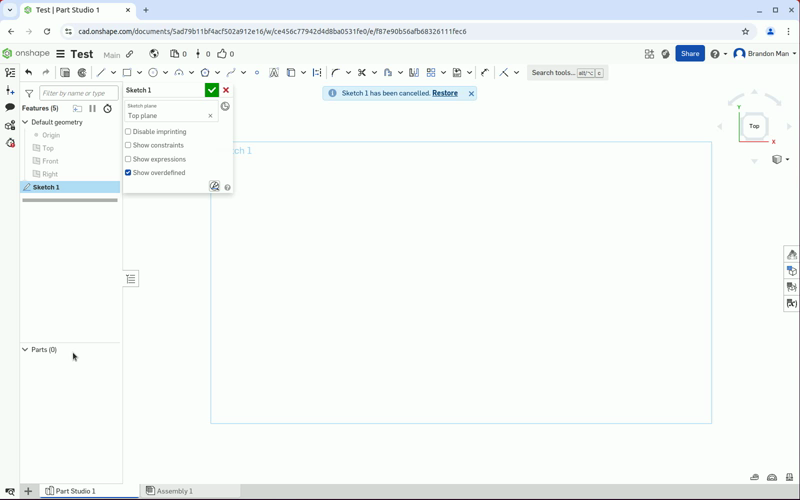
key(c)
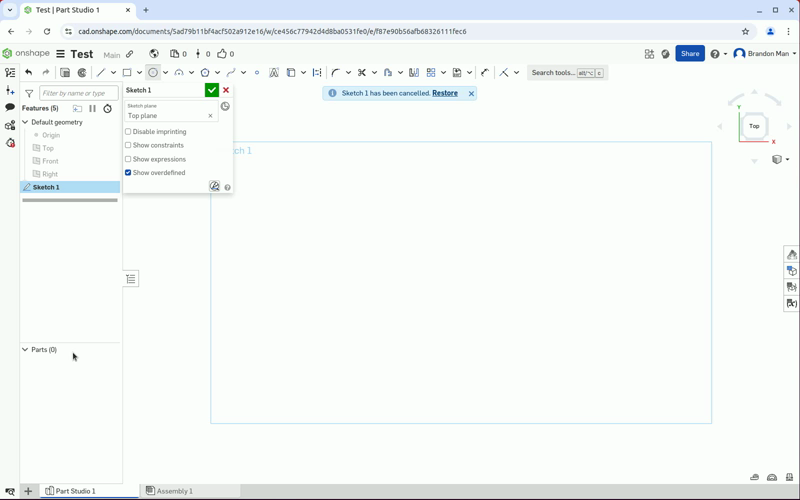
key_down(shift)
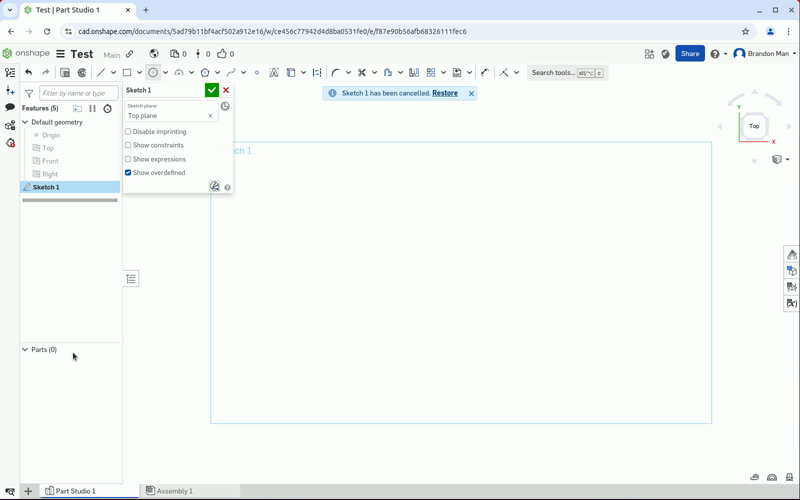
mouse_move(461, 282)
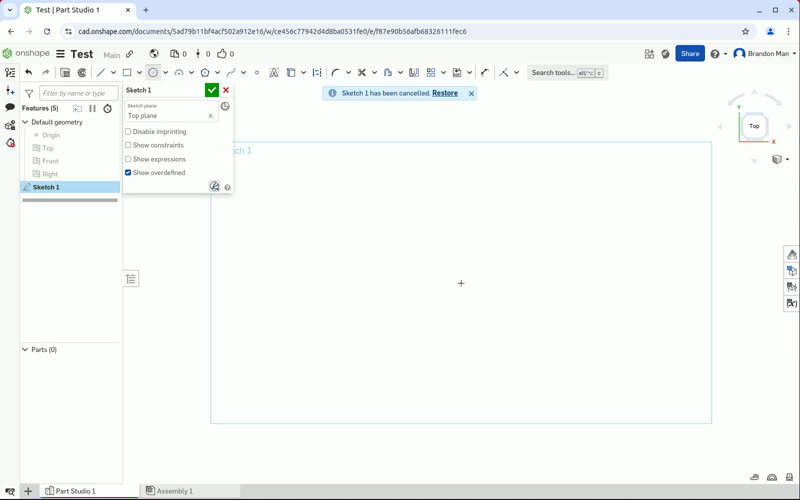
click(461, 282)
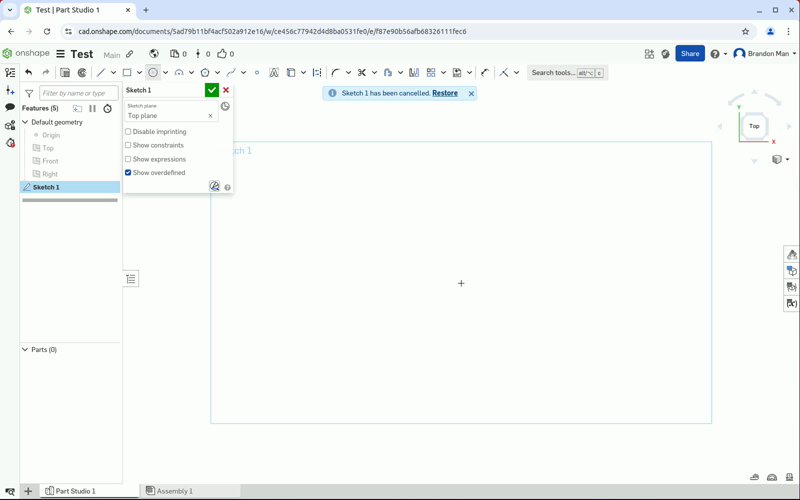
key_up(shift)
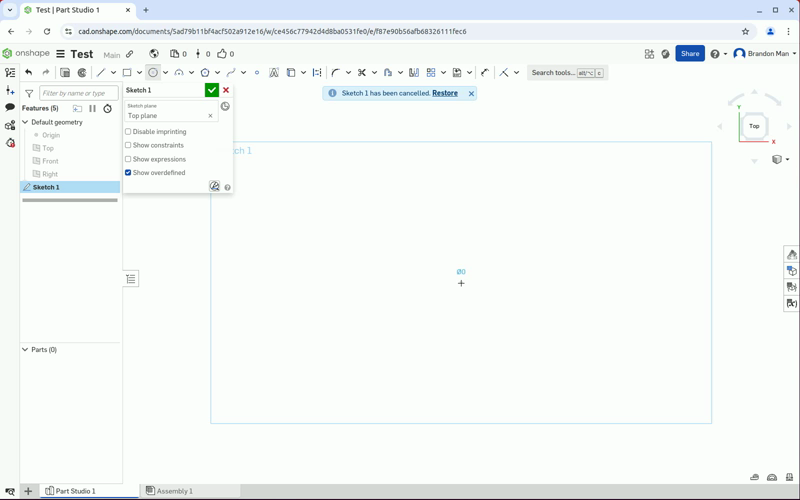
mouse_move(472, 282)
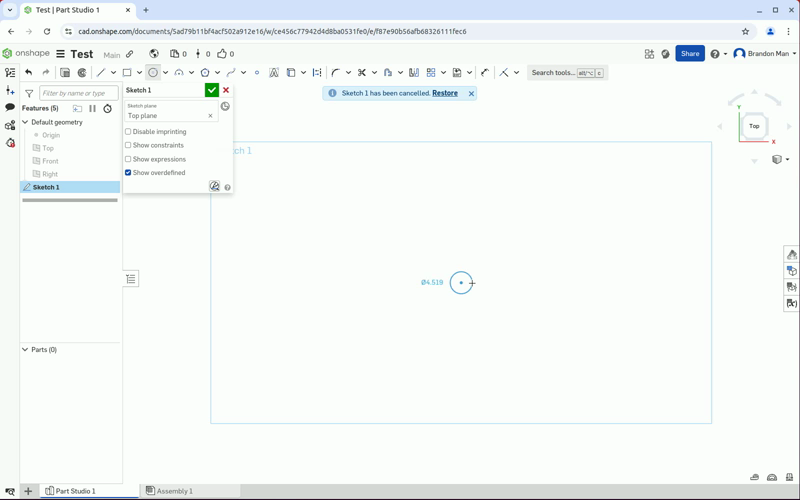
click(472, 282)
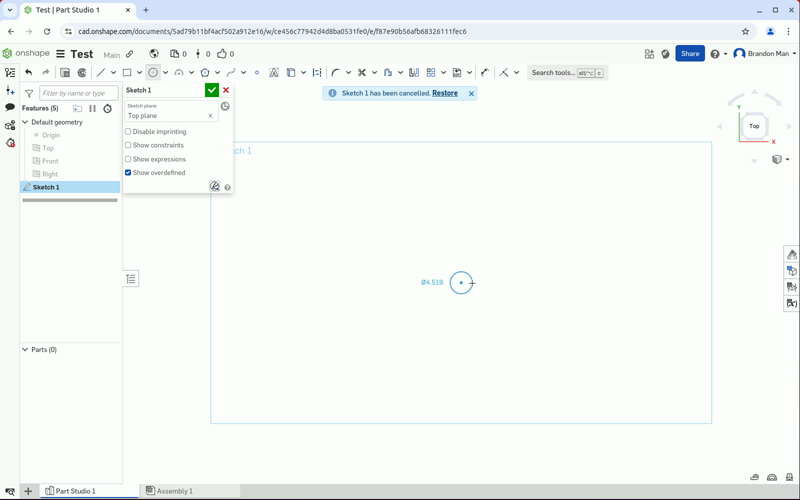
key(esc)
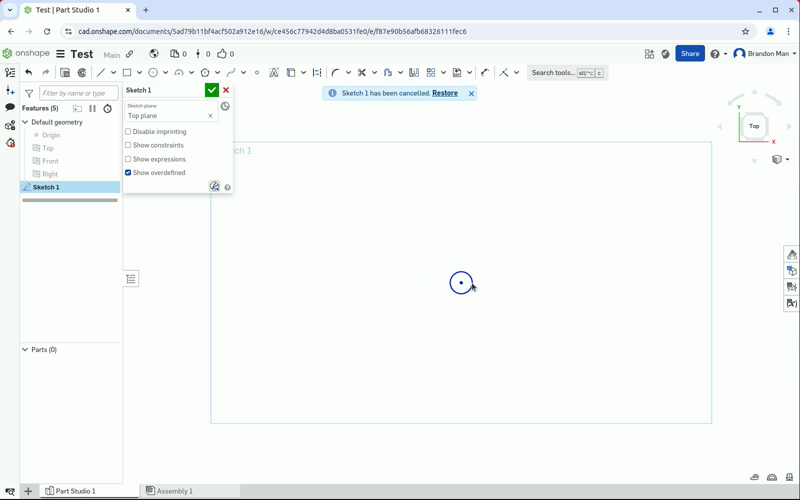
mouse_move(453, 280)
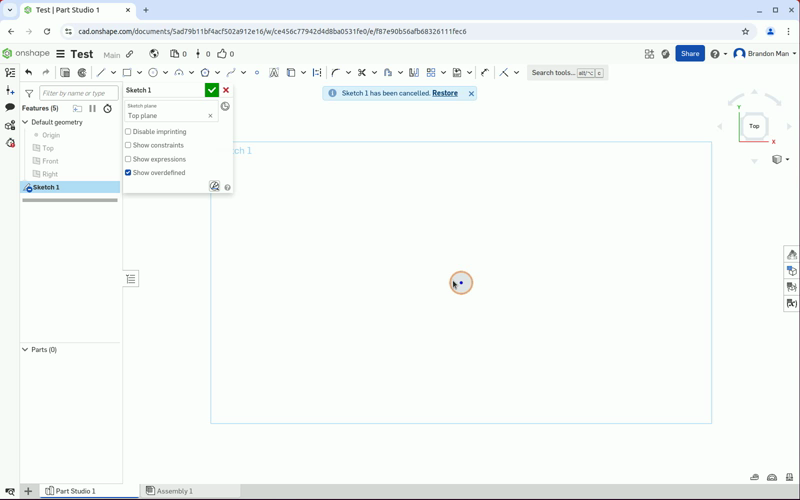
scroll(6)
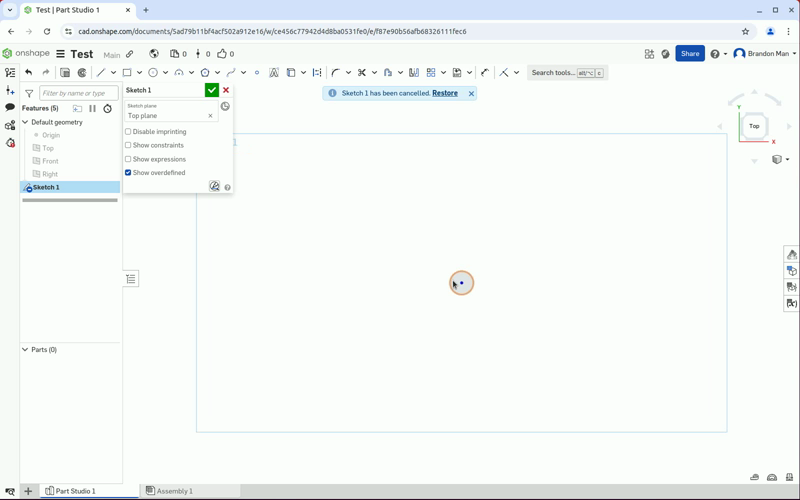
scroll(6)
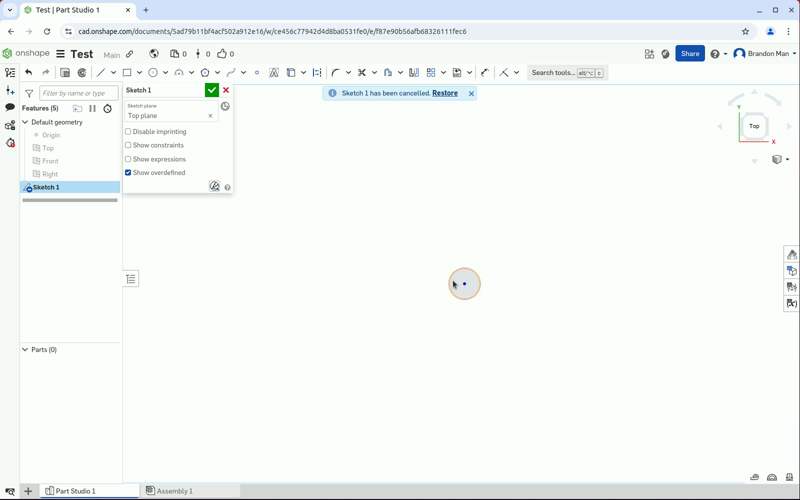
scroll(6)
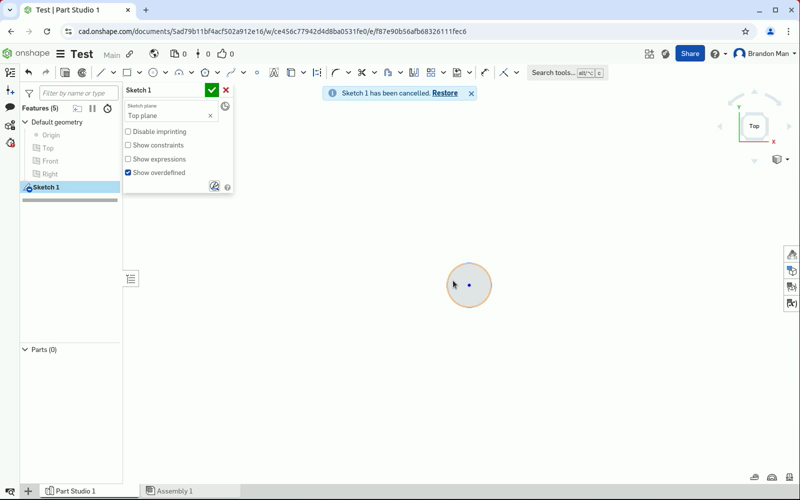
scroll(6)
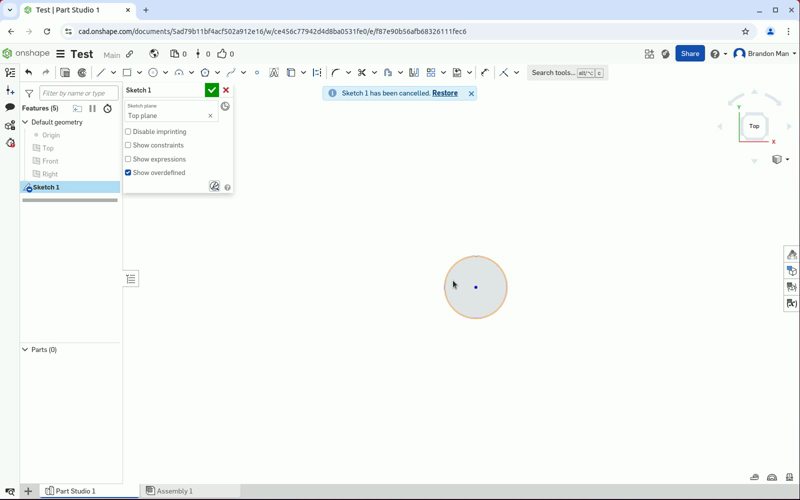
scroll(6)
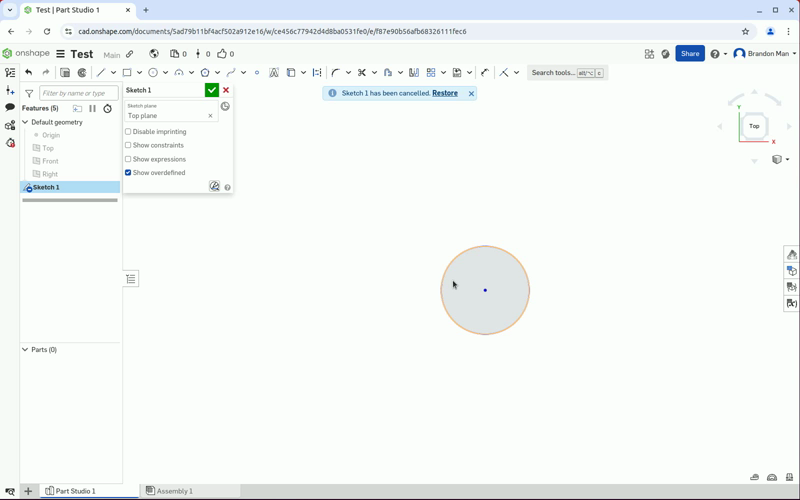
scroll(6)
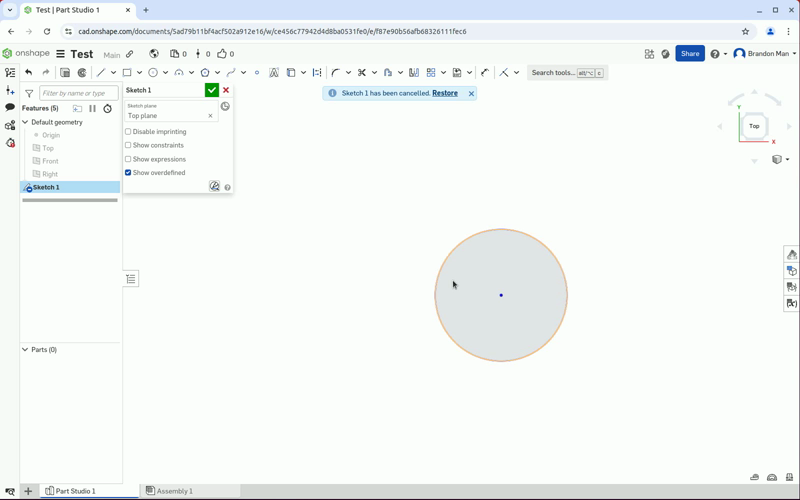
scroll(6)
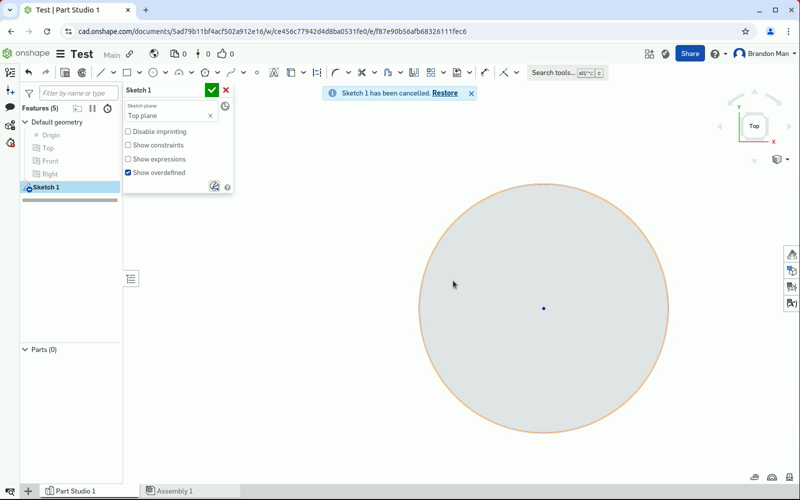
click(453, 280)
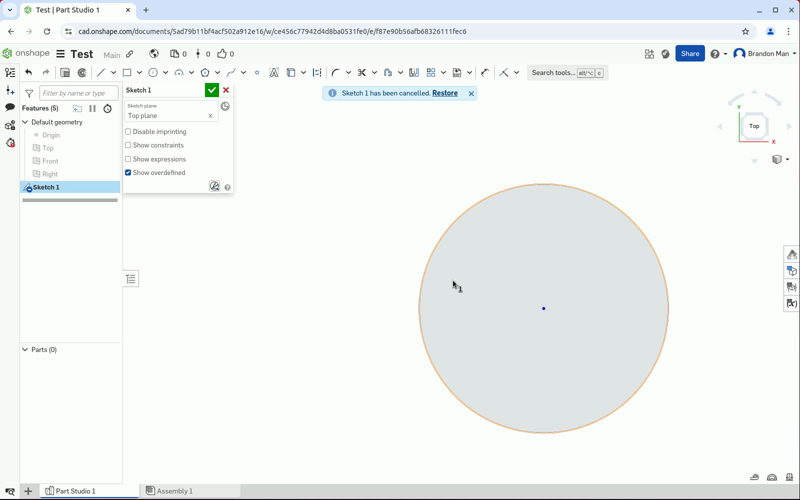
scroll(-6)
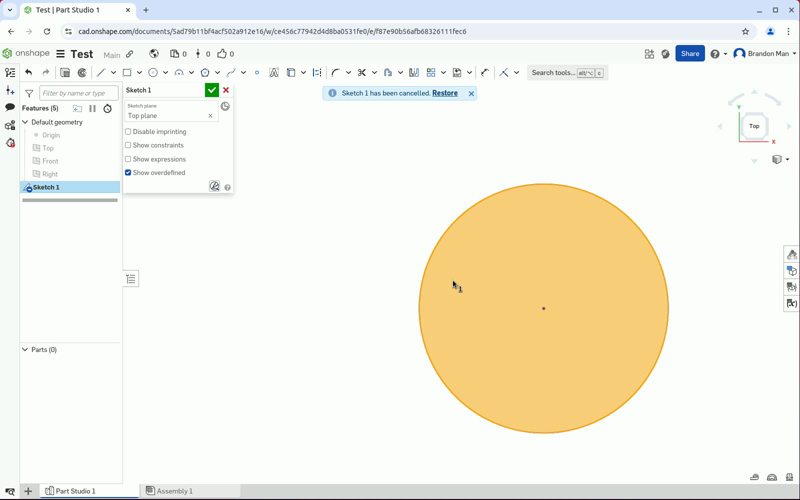
scroll(-6)
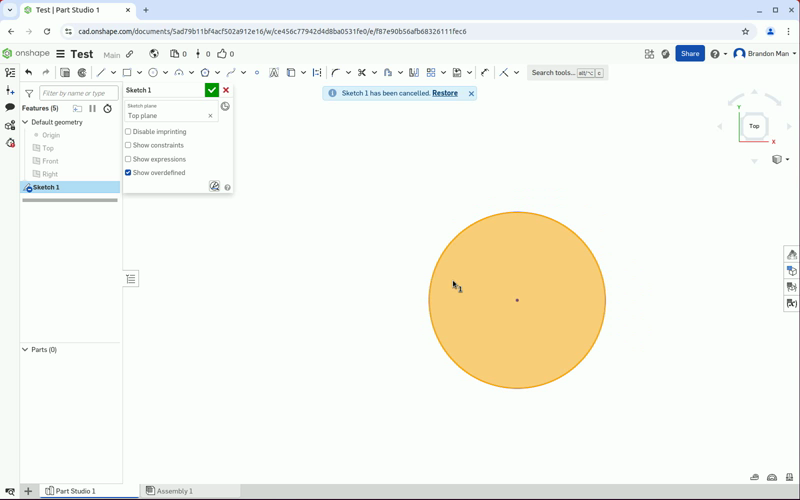
scroll(-6)
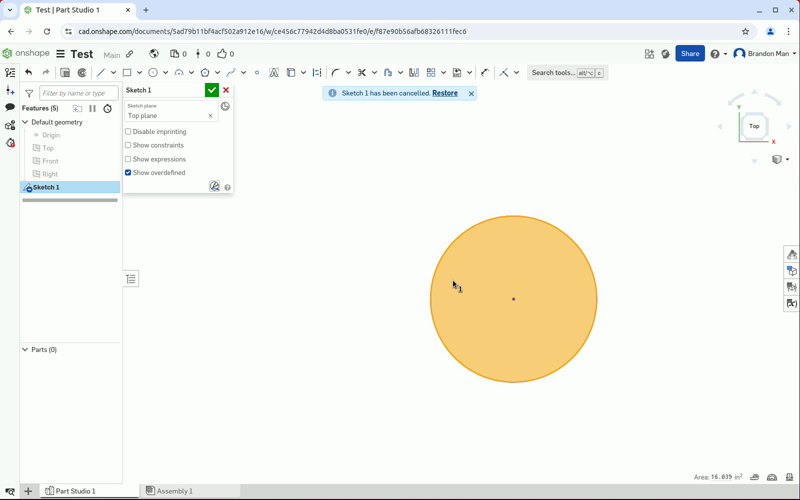
scroll(-6)
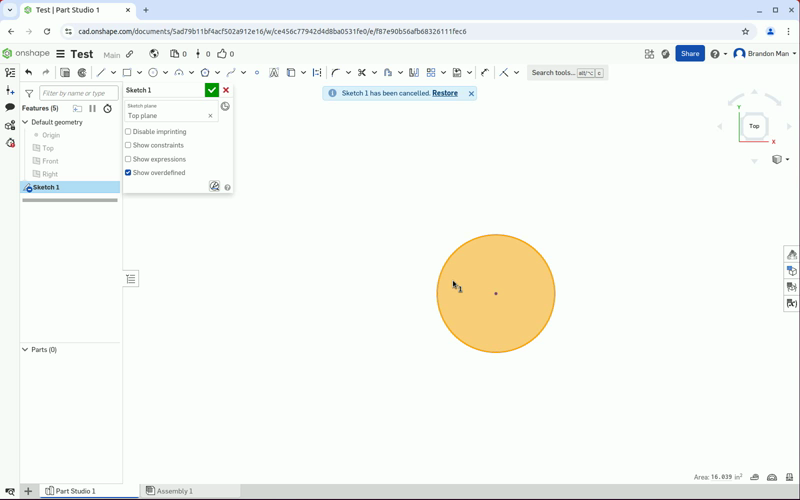
scroll(-6)
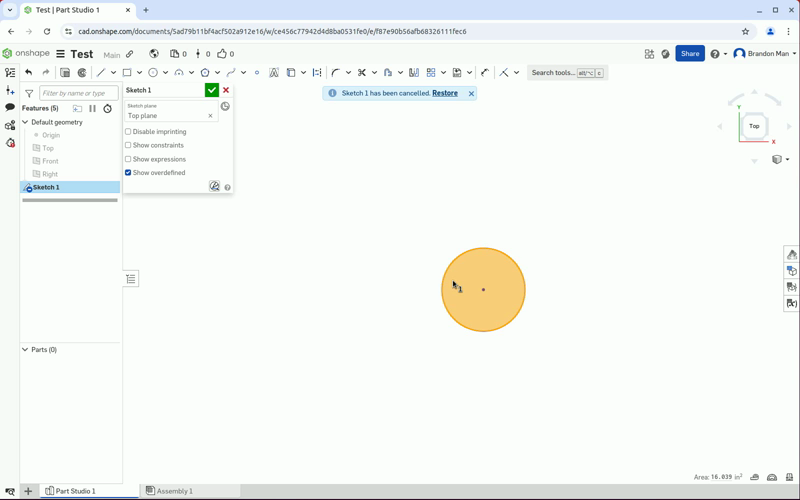
scroll(-6)
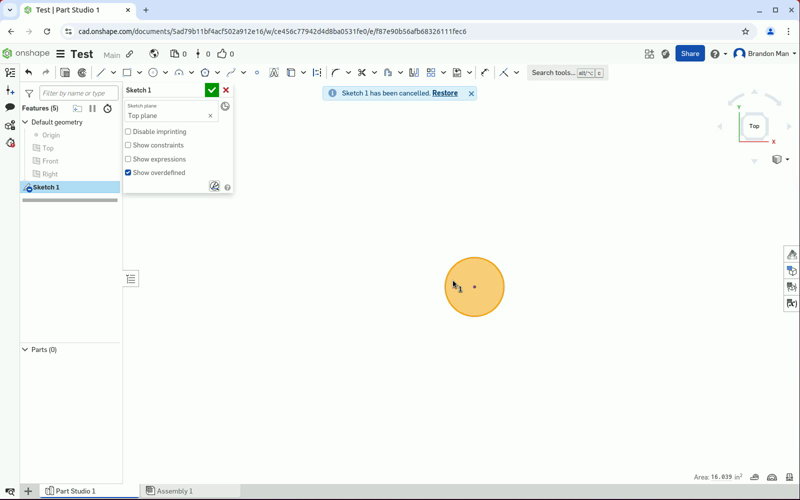
scroll(-6)
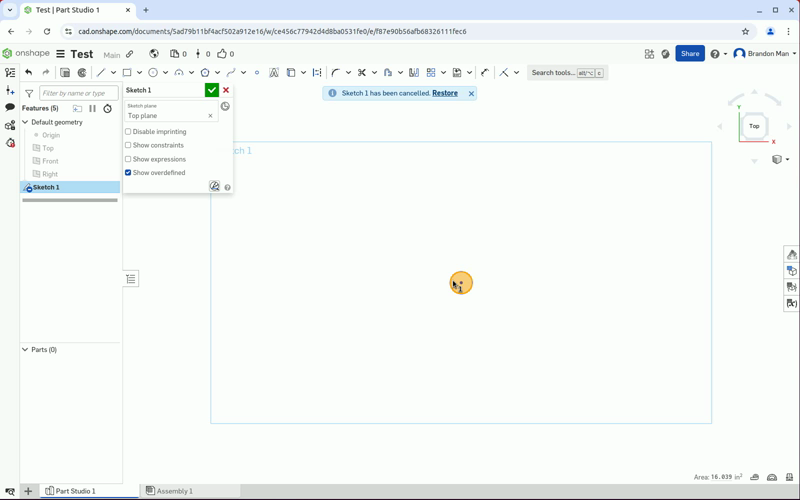
mouse_move(73, 352)
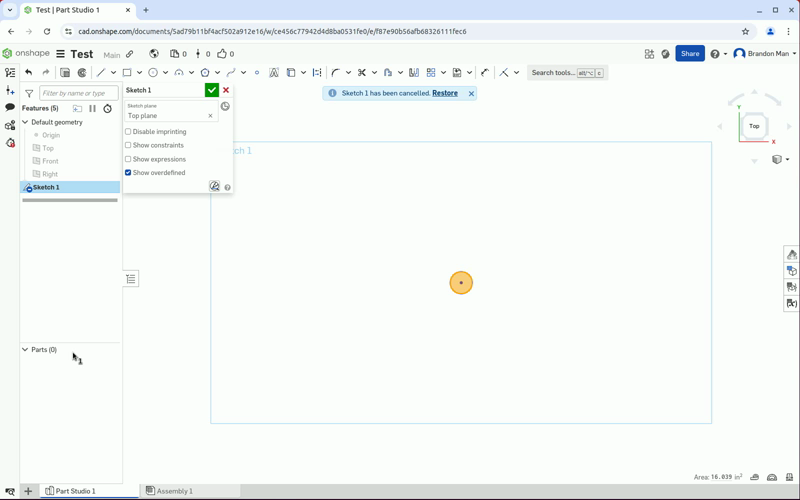
key(shift+y)
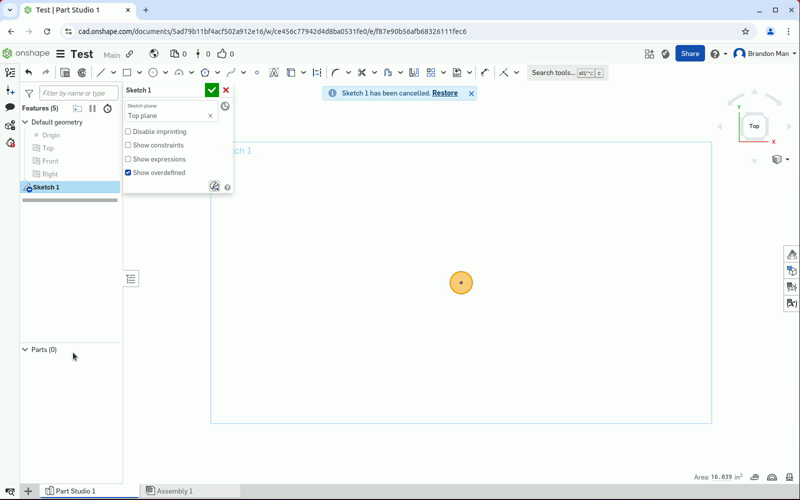
key(shift+e)
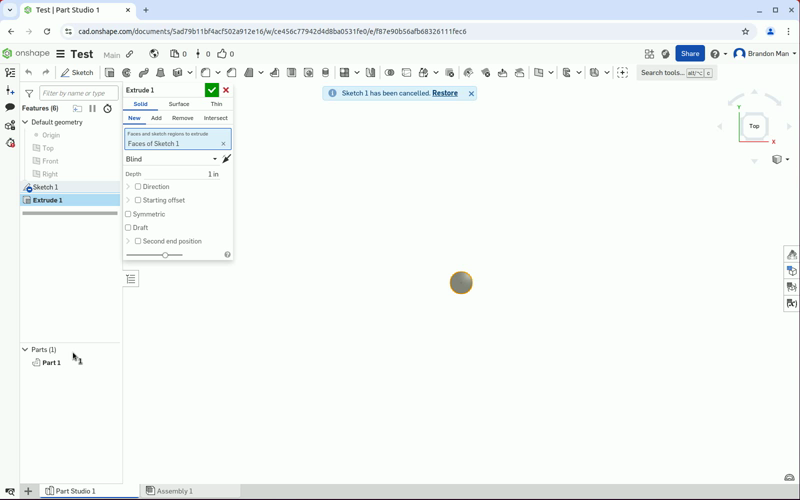
mouse_move(143, 106)
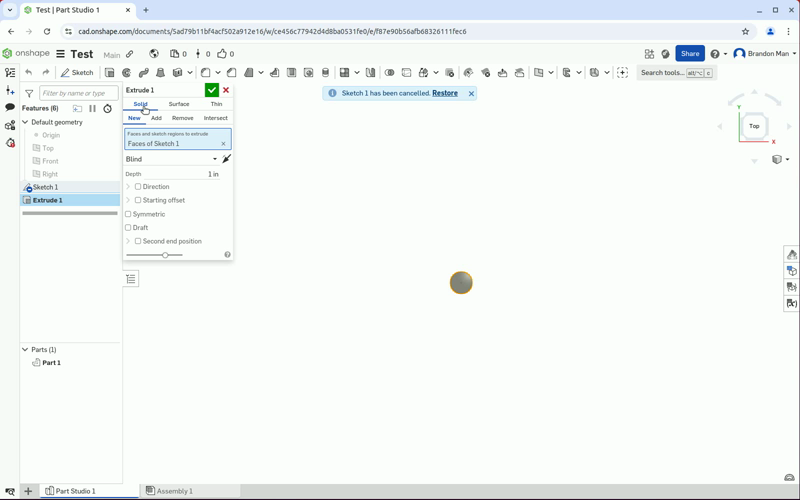
click(143, 106)
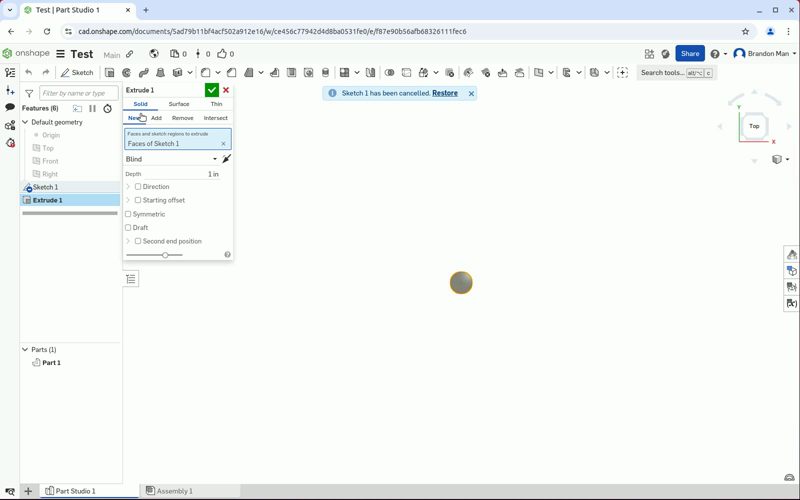
mouse_move(137, 120)
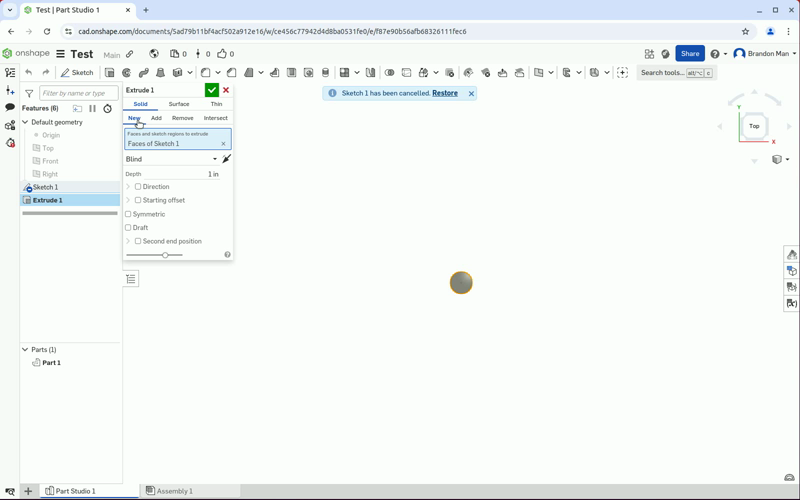
click(137, 120)
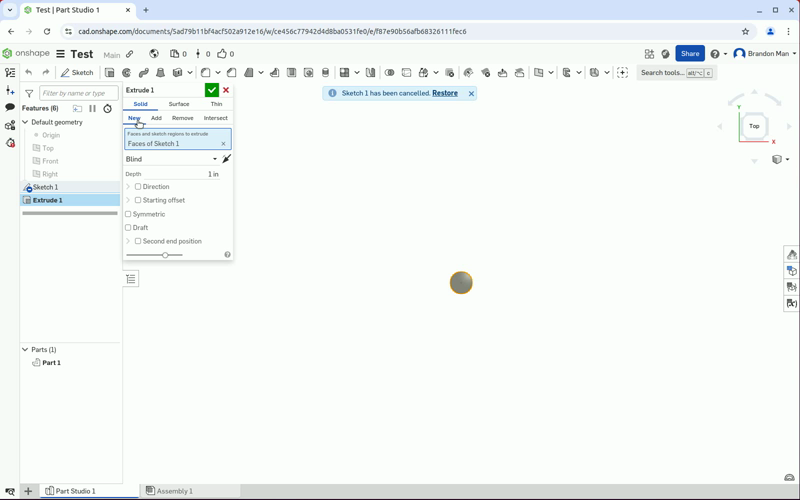
key(tab, 4)
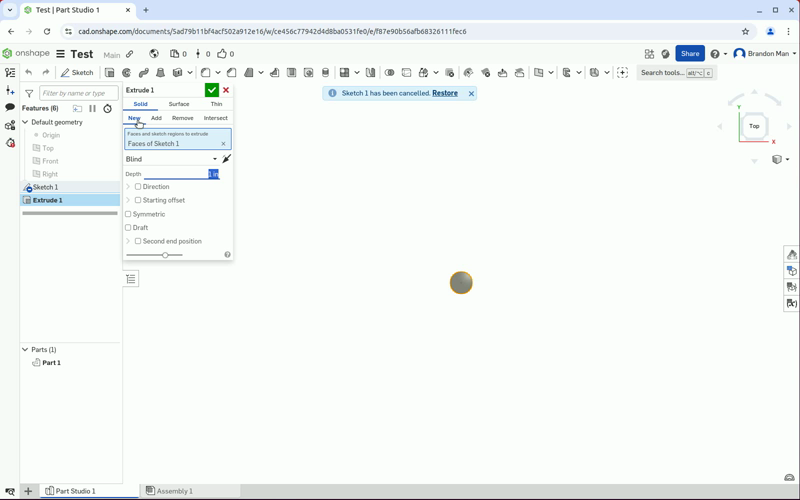
text(23.108)
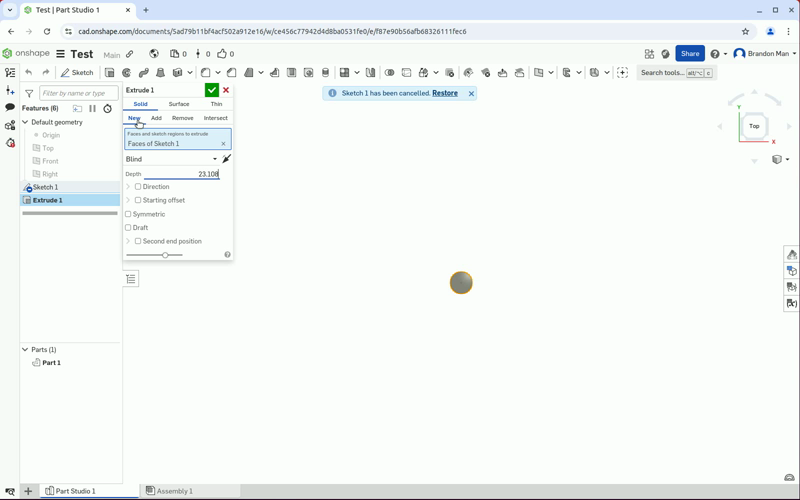
key(enter)
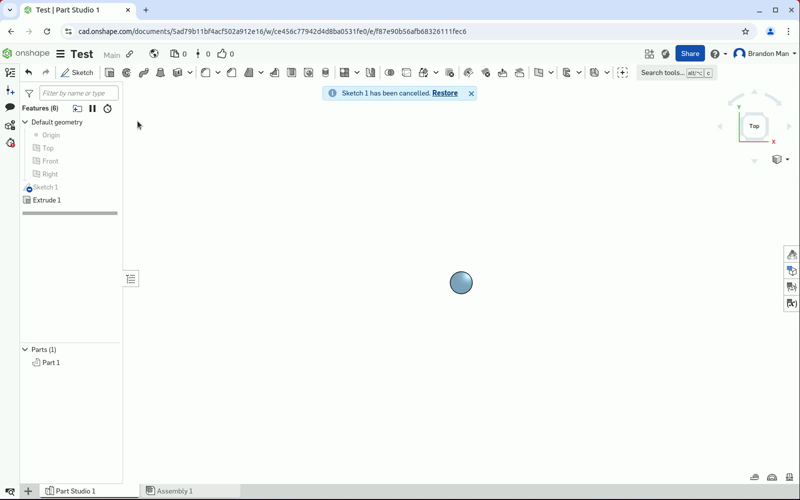
key(shift+h)
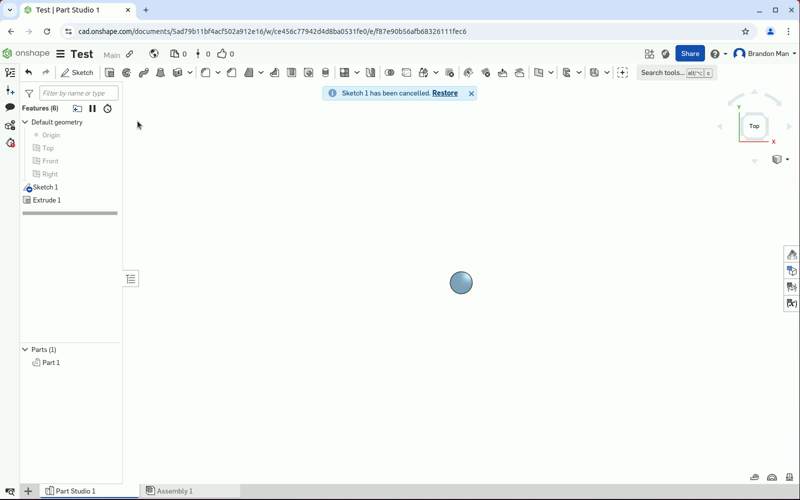
key(shift+h)
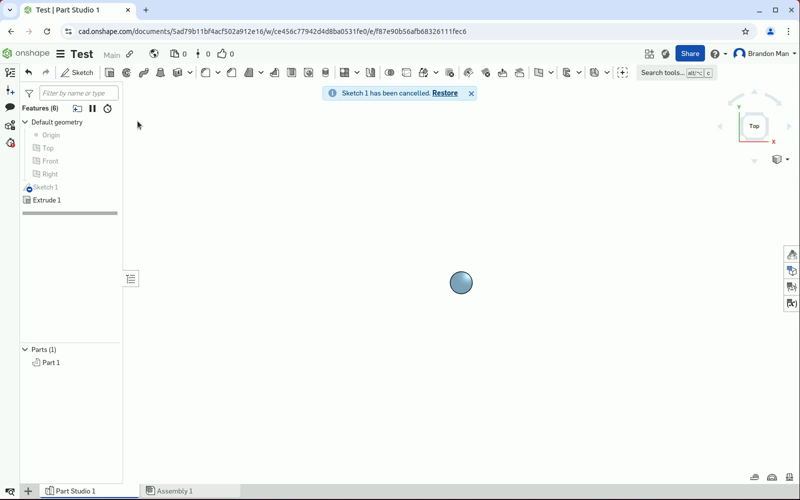
mouse_move(73, 189)
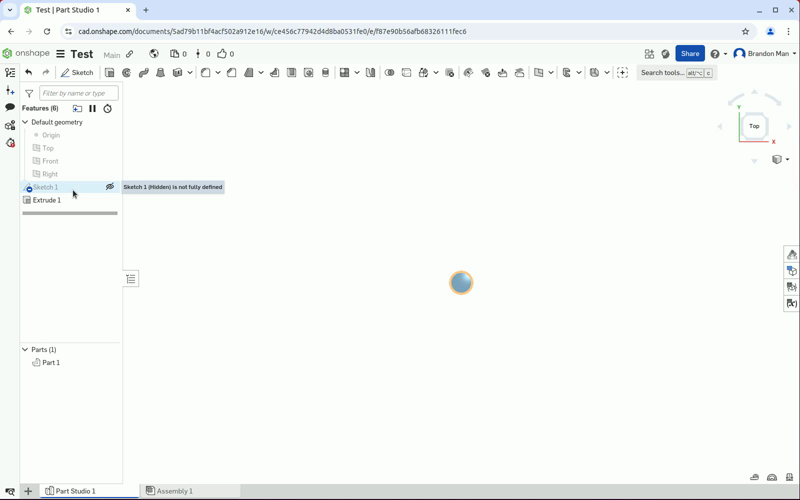
click(73, 189)
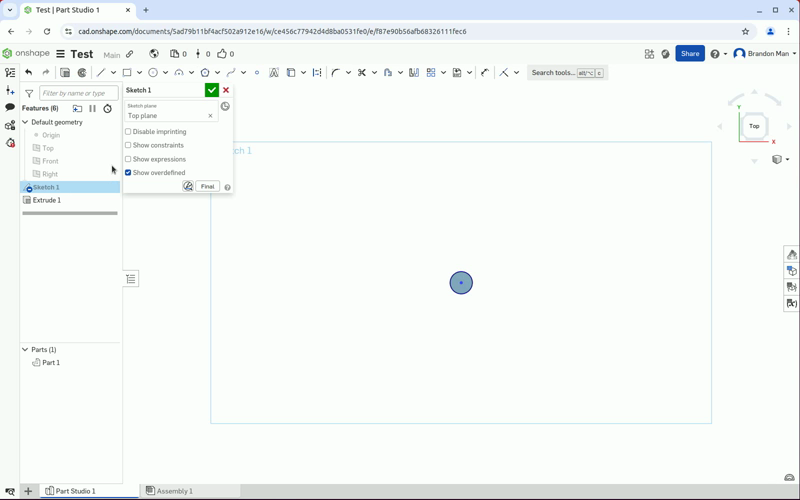
mouse_move(229, 92)
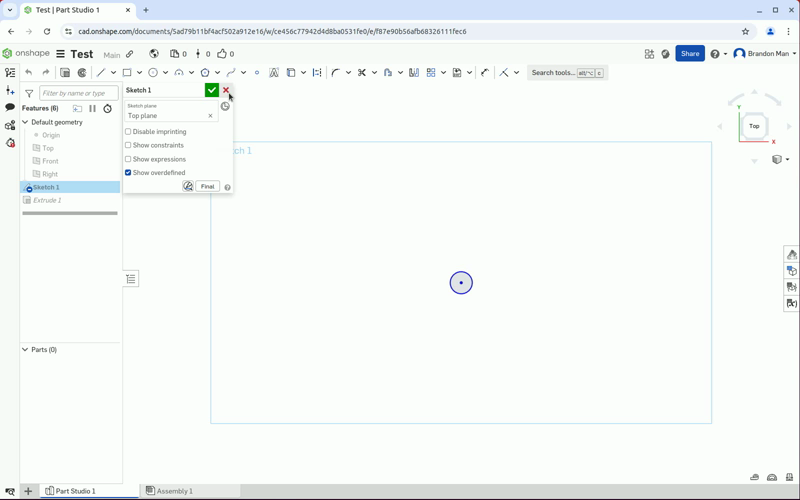
click(229, 92)
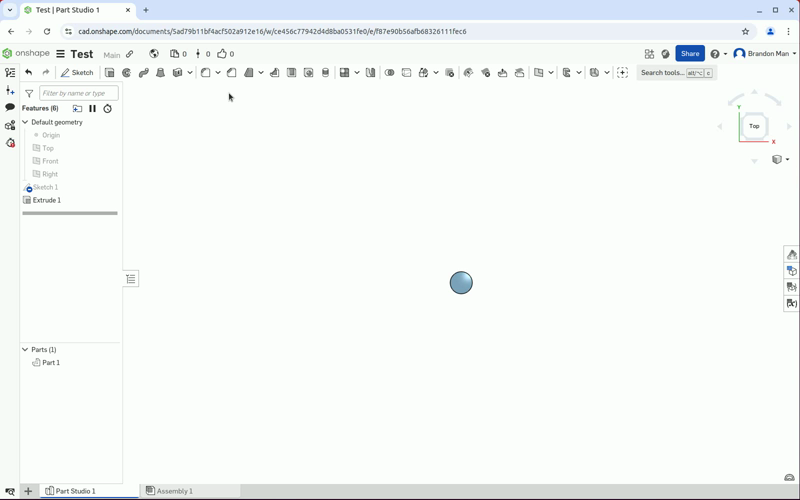
mouse_move(73, 352)
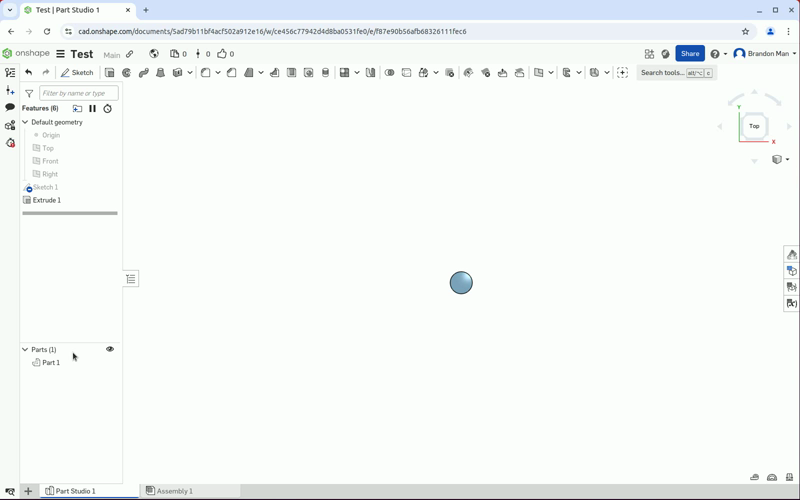
key(y)
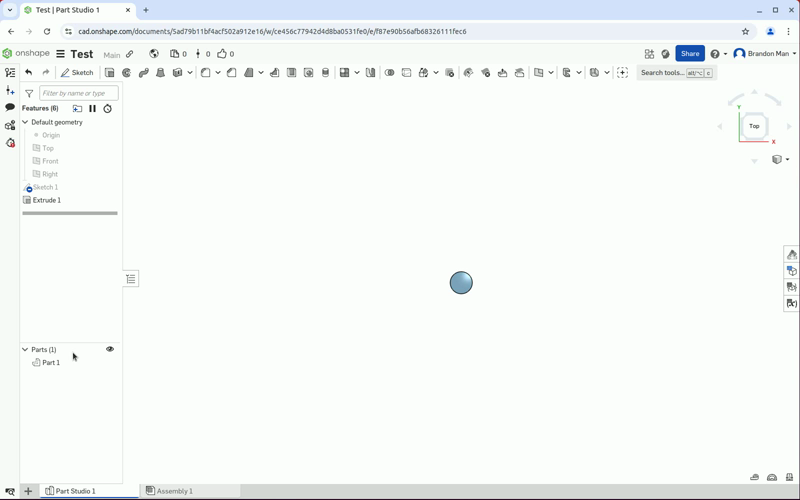
key(shift+p)
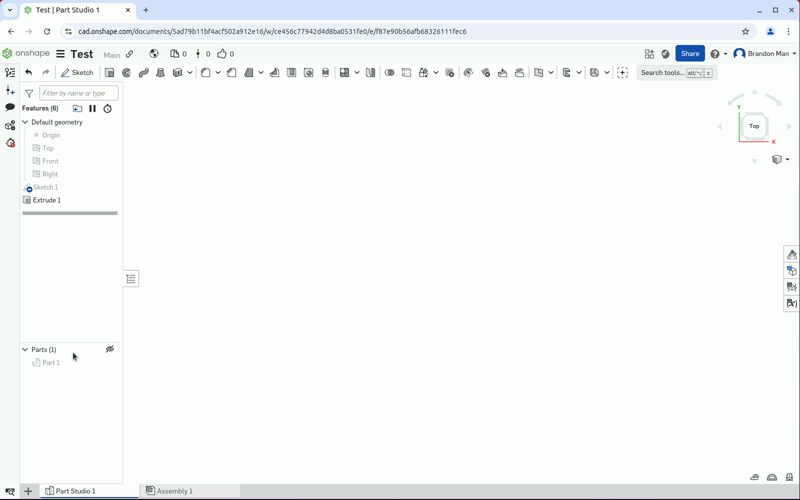
key(space)
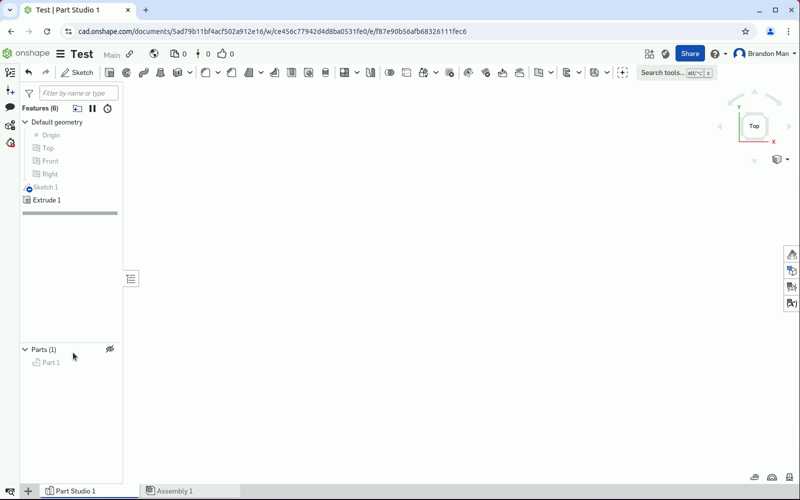
key_down(shift)
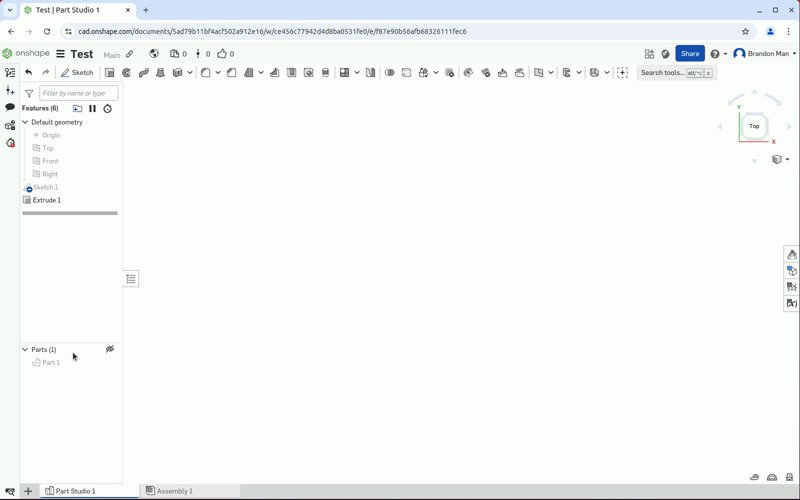
key(up)
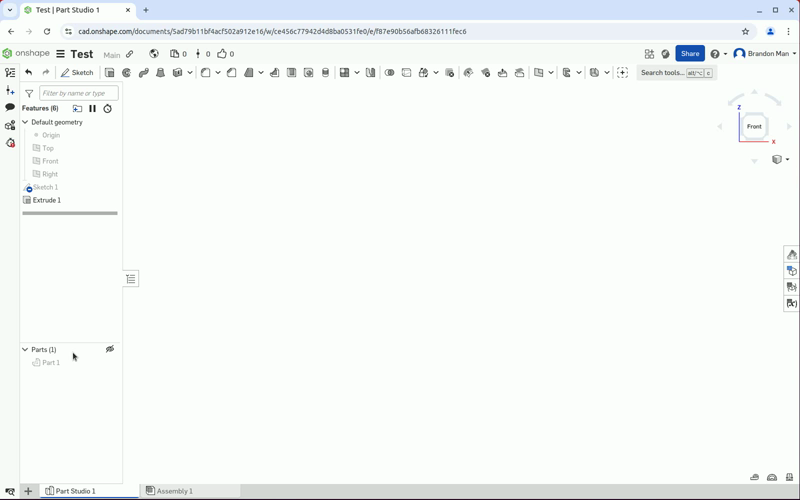
key_up(shift)
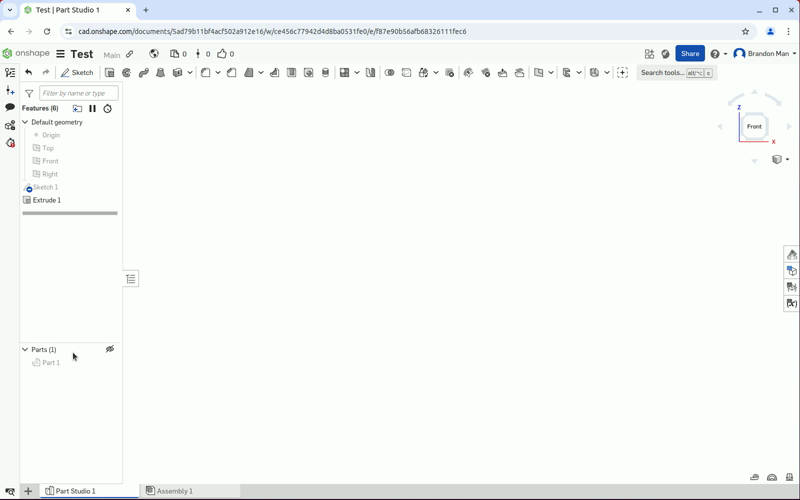
mouse_move(73, 352)
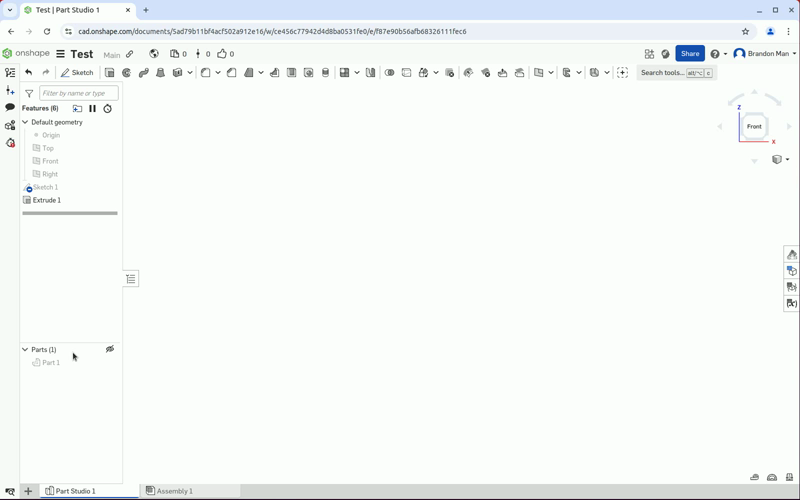
key(shift+y)
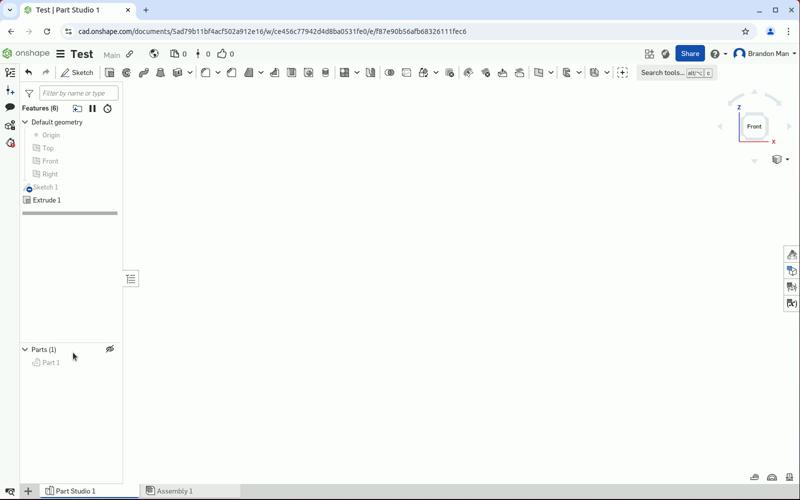
key(shift+s)
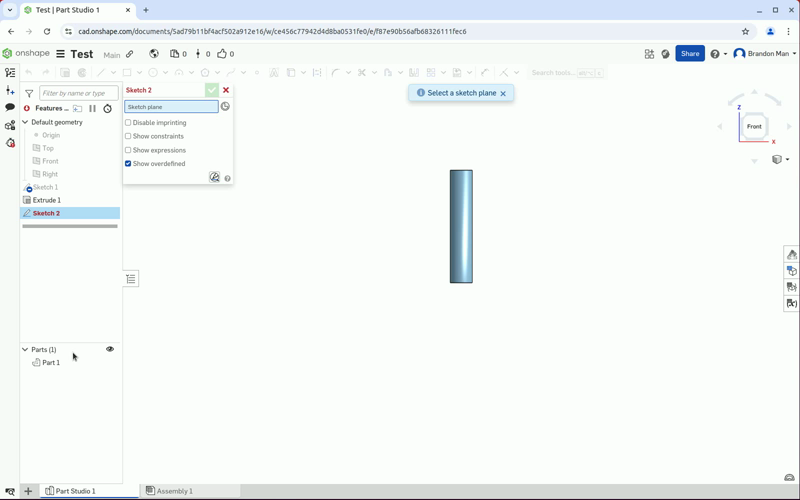
mouse_move(73, 163)
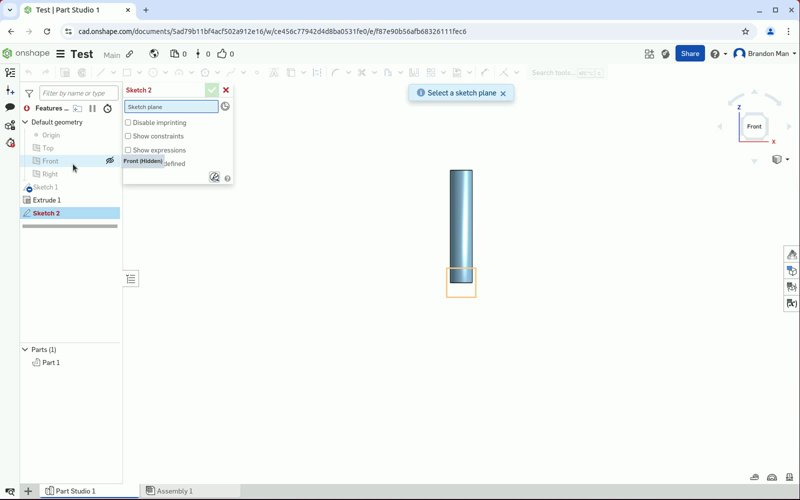
click(73, 163)
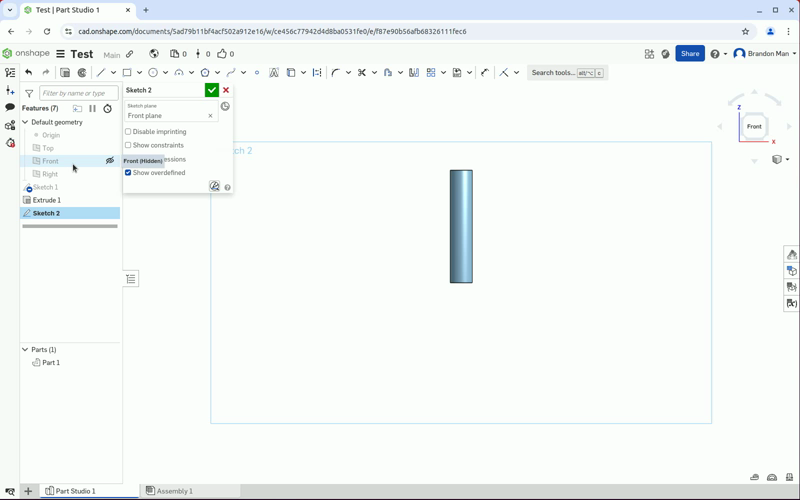
mouse_move(73, 352)
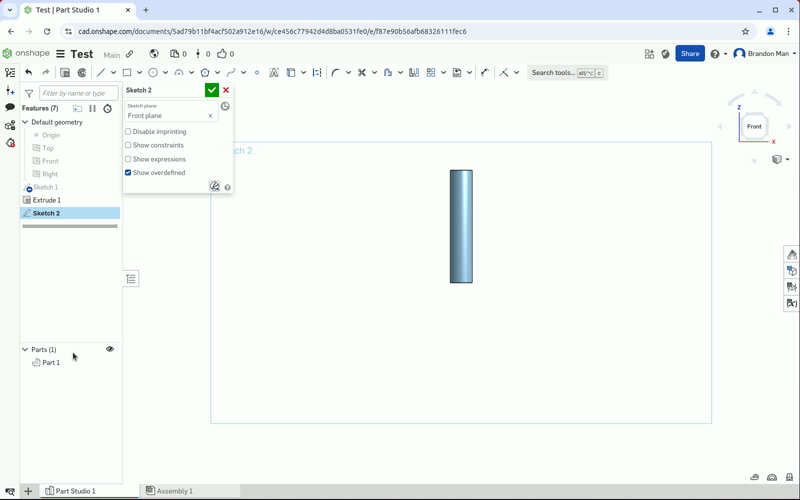
key(y)
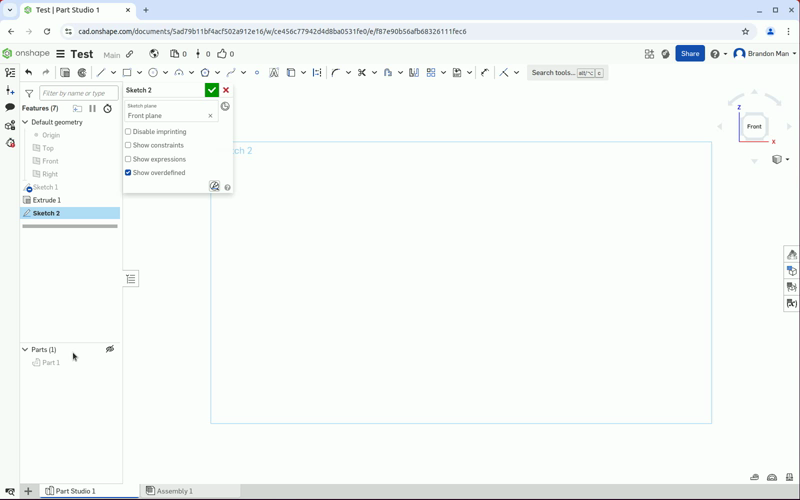
key(l)
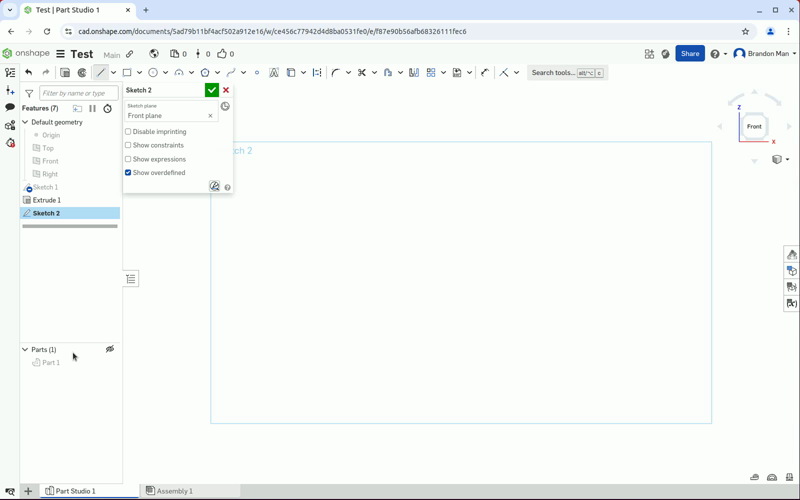
key_down(shift)
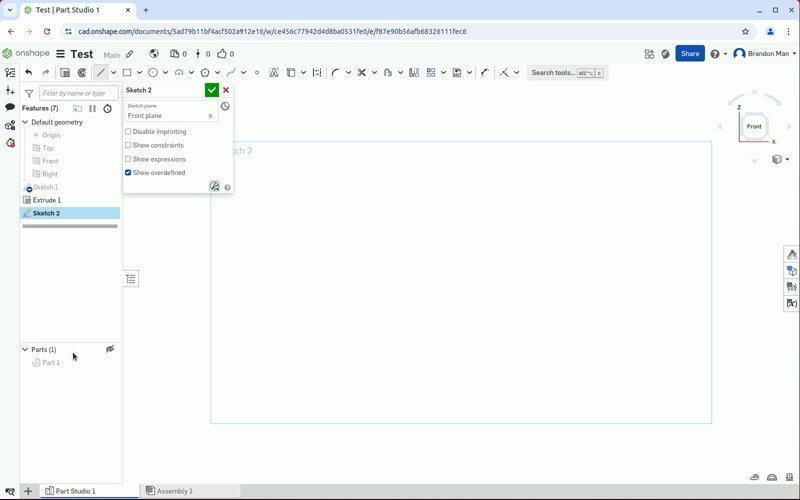
mouse_move(471, 201)
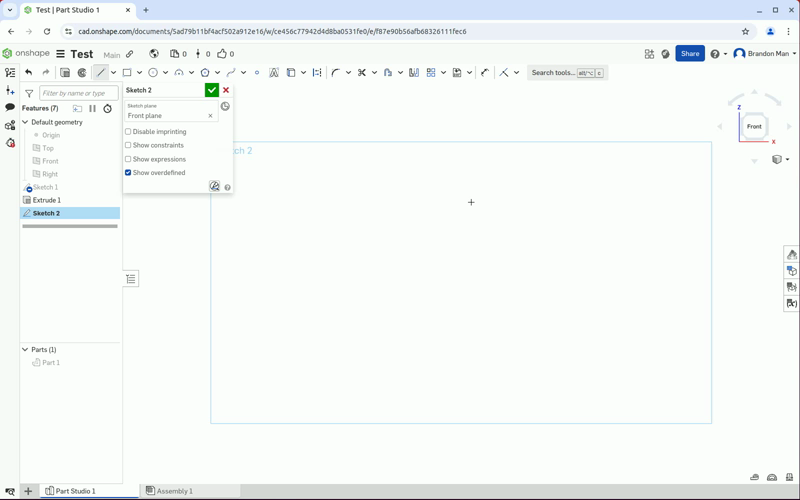
click(471, 201)
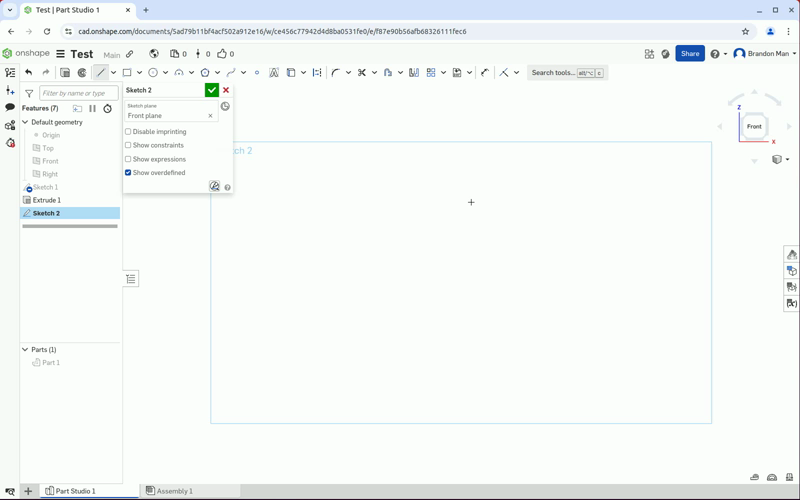
key_up(shift)
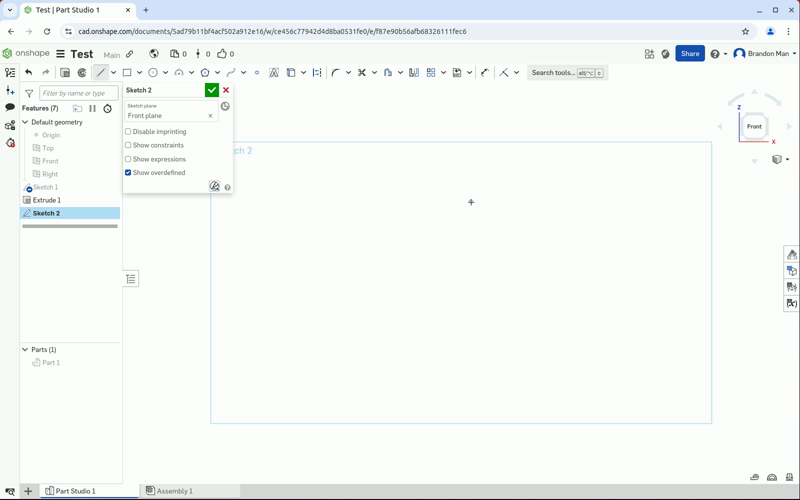
key_down(shift)
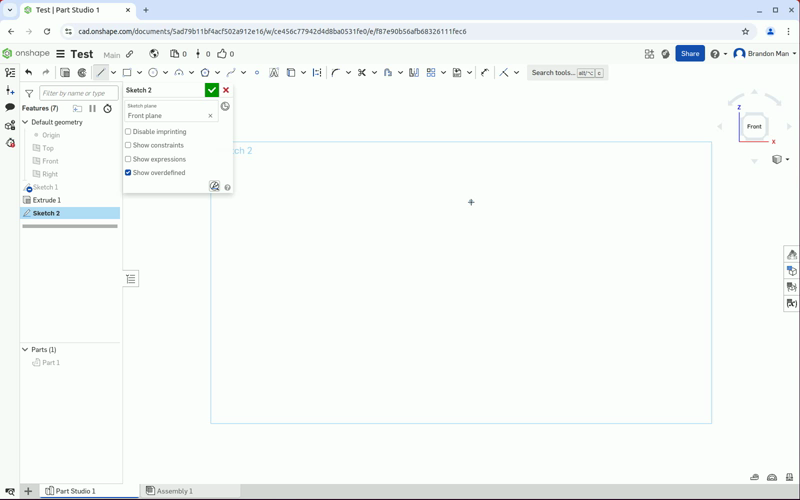
mouse_move(543, 186)
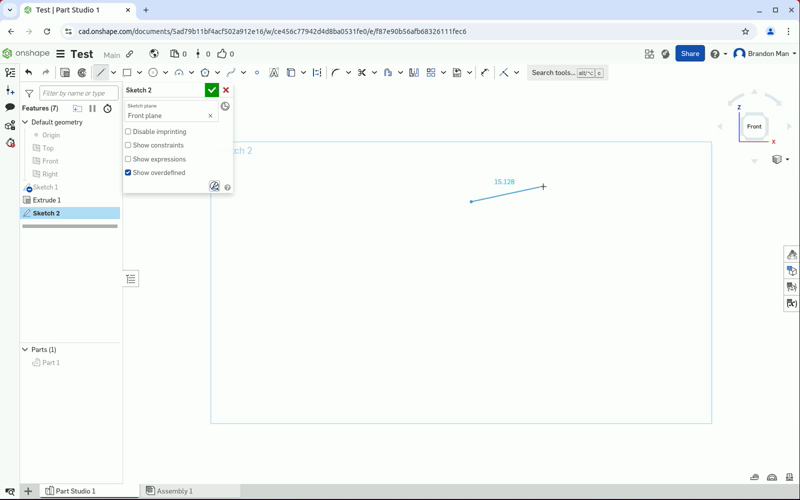
click(543, 186)
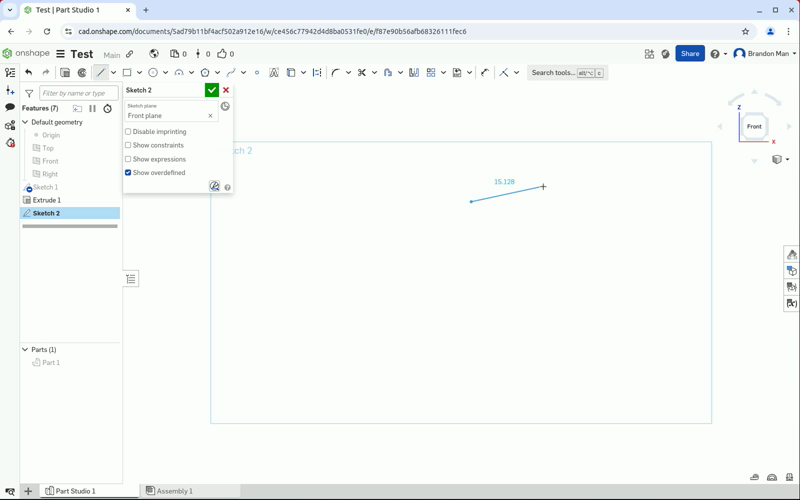
key_up(shift)
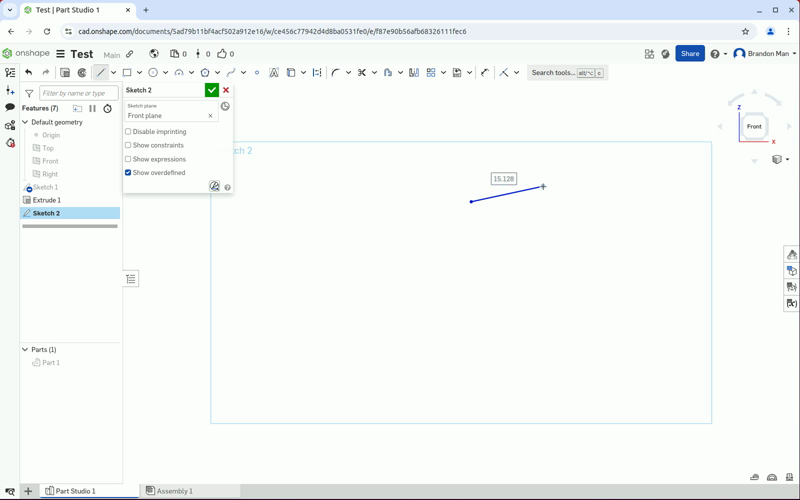
key_down(shift)
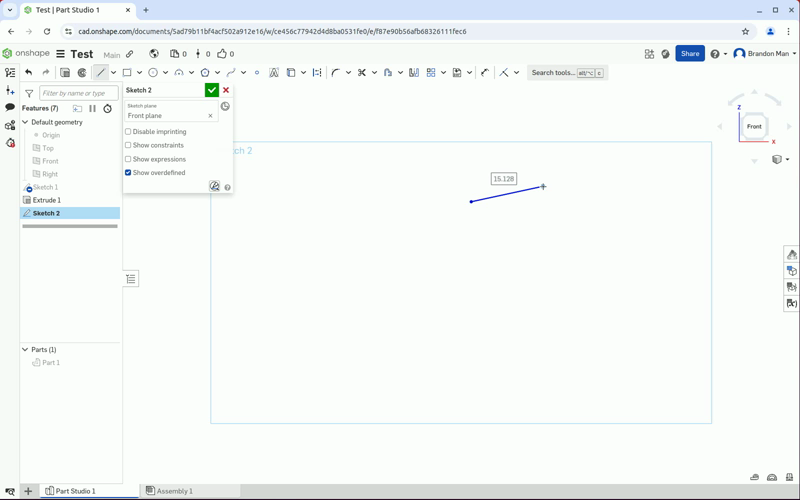
mouse_move(471, 170)
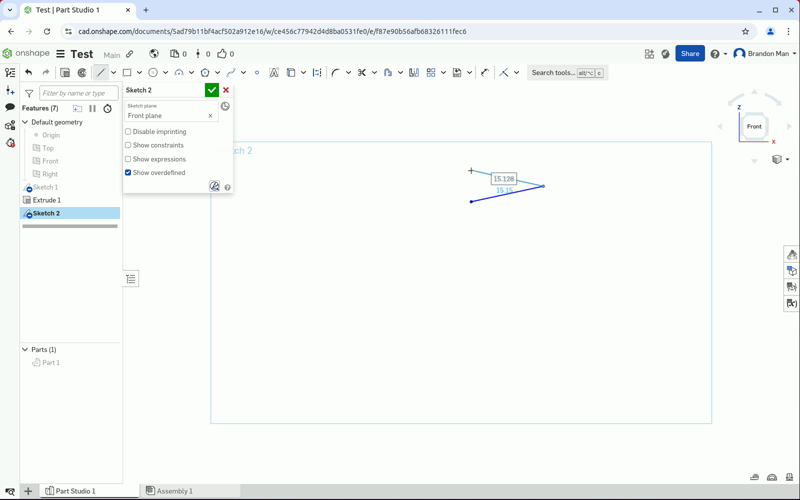
click(471, 170)
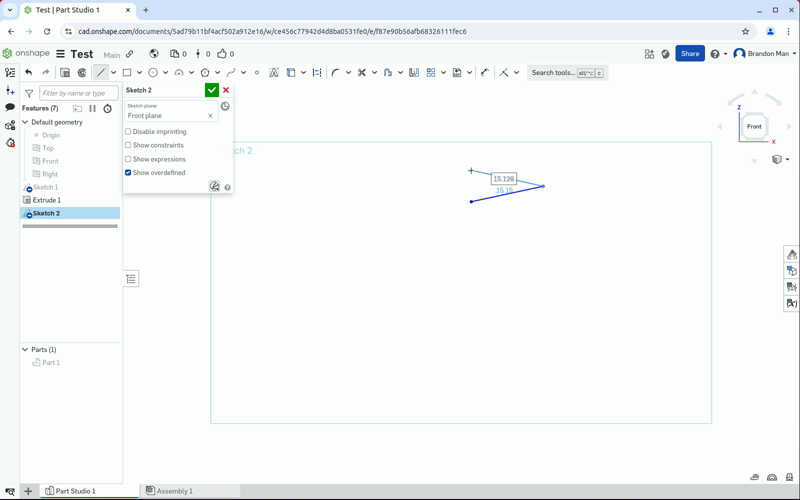
key_up(shift)
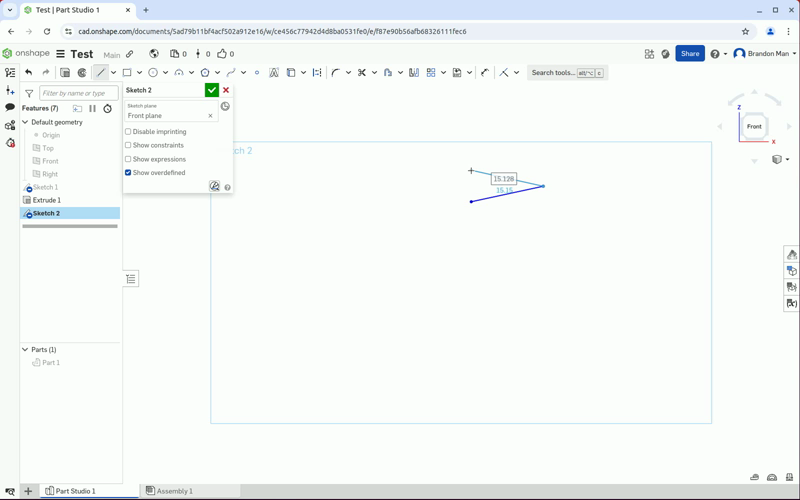
mouse_move(501, 170)
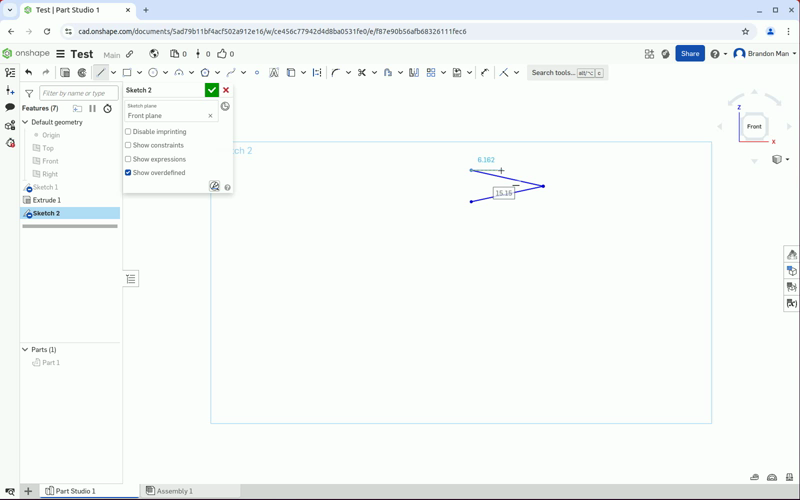
key_down(shift)
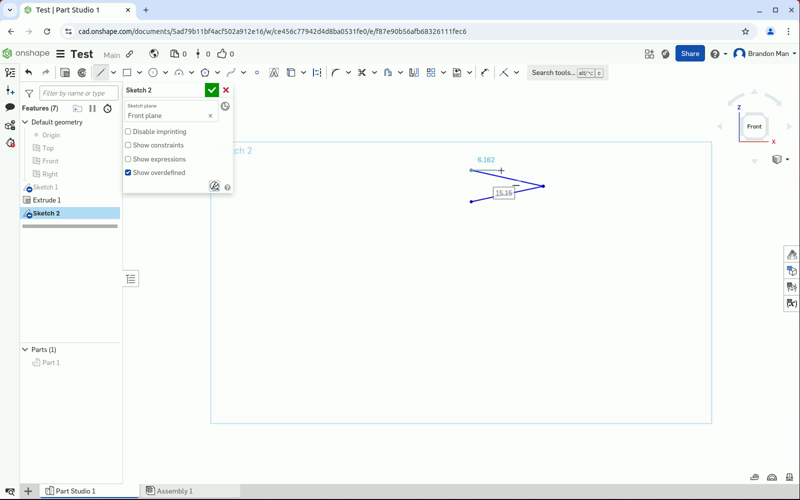
mouse_move(471, 201)
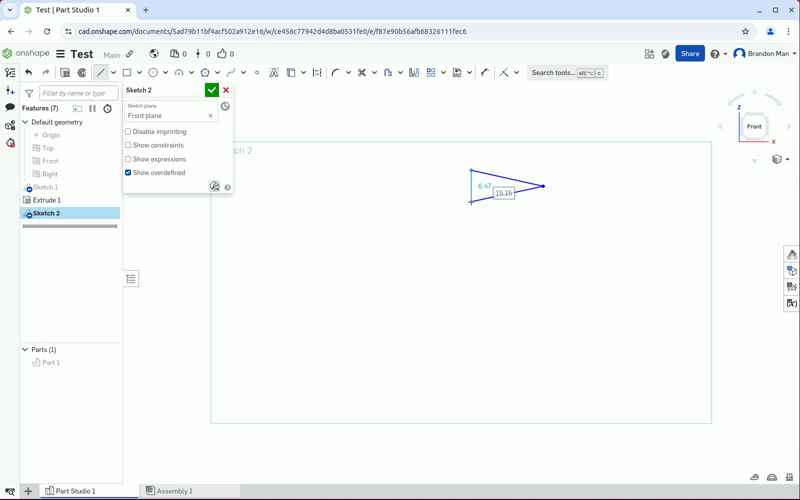
key_up(shift)
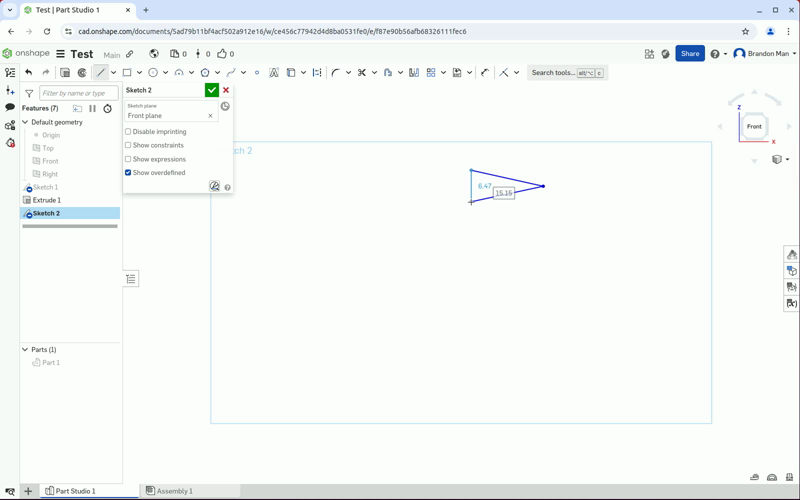
click(471, 201)
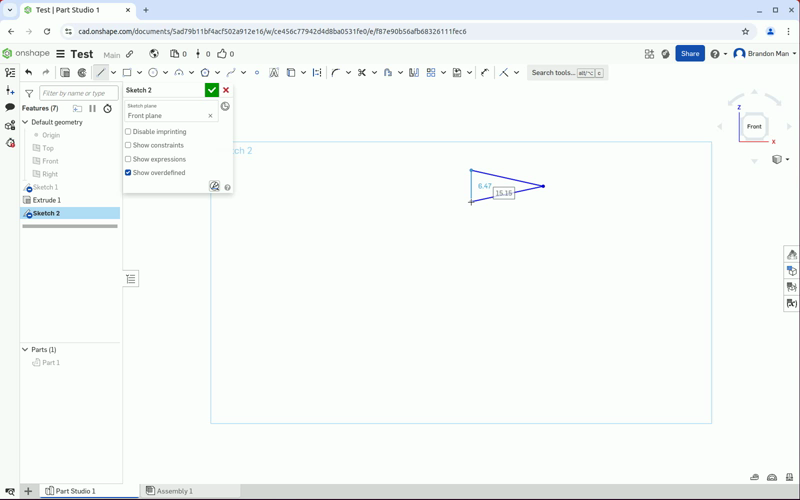
key(esc)
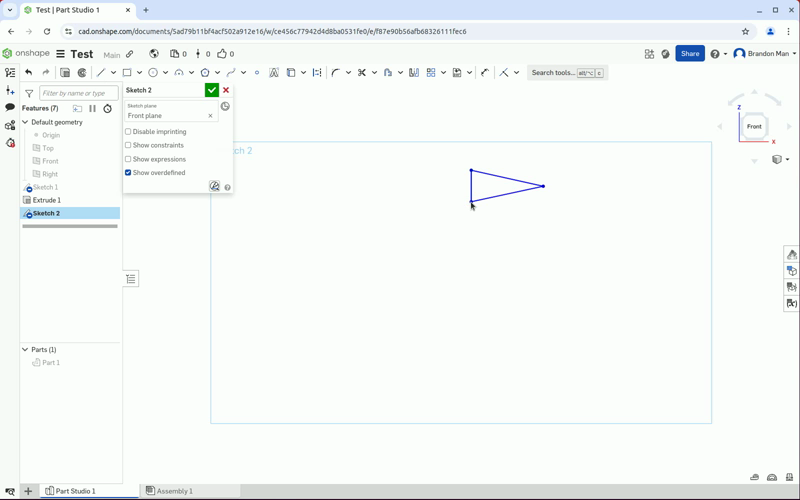
mouse_move(473, 180)
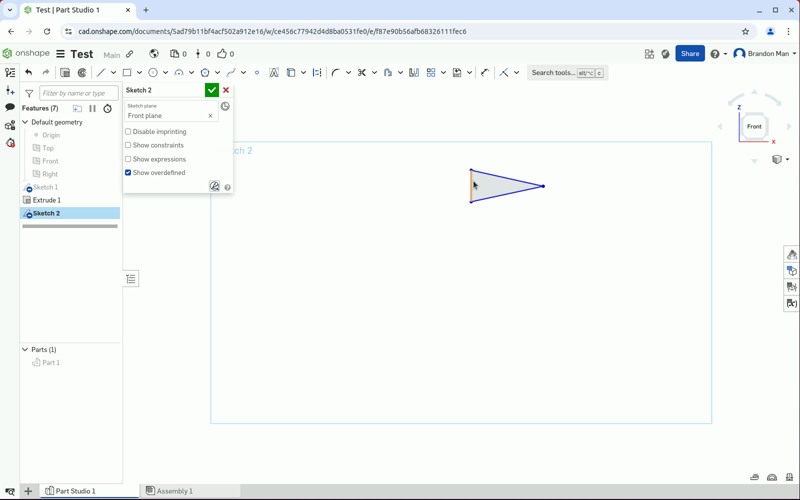
scroll(6)
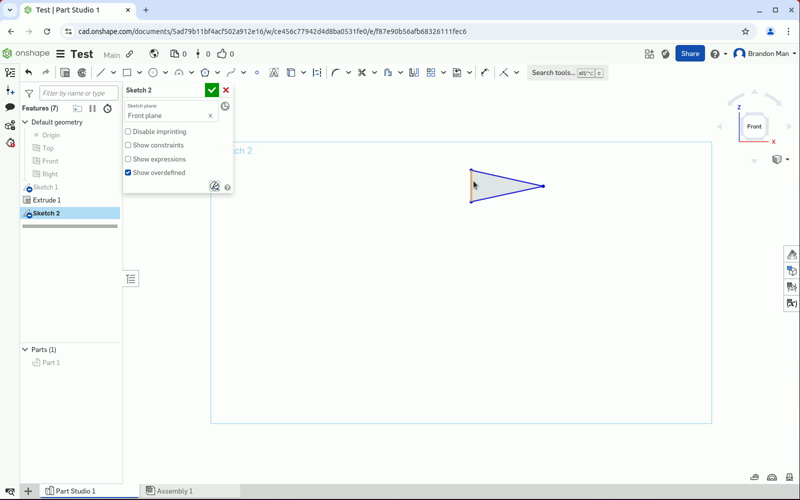
scroll(6)
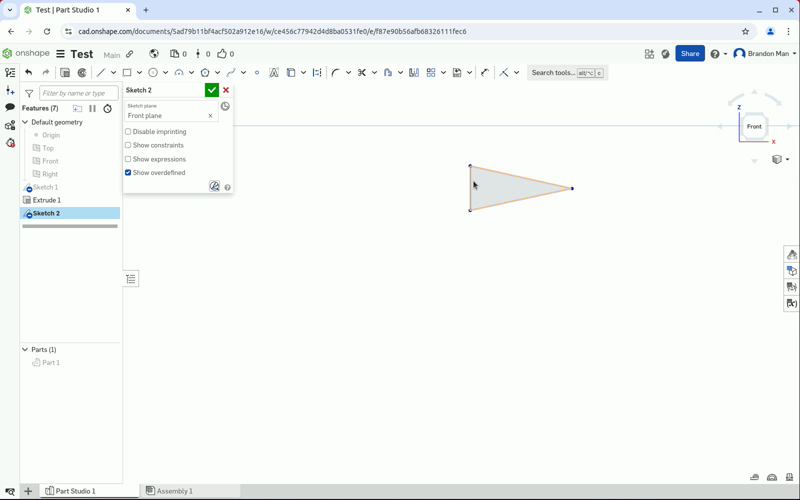
scroll(6)
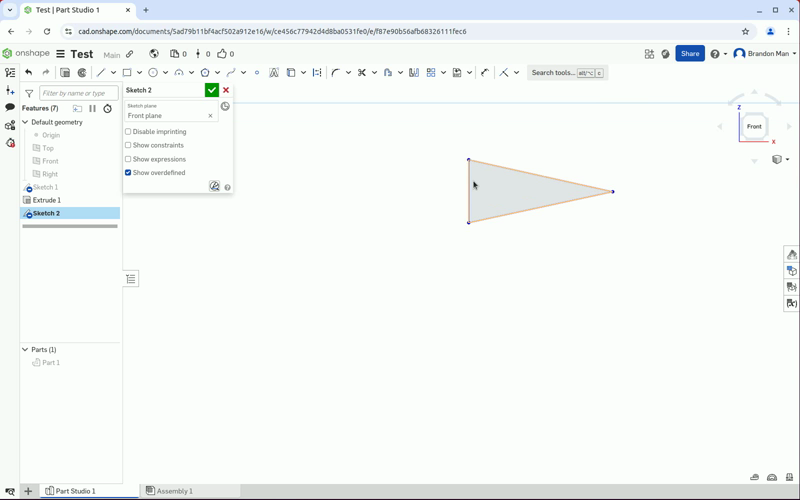
scroll(6)
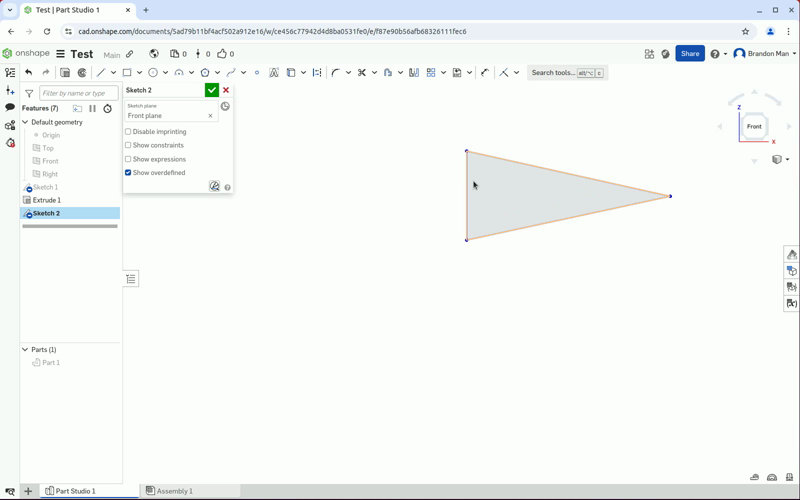
scroll(6)
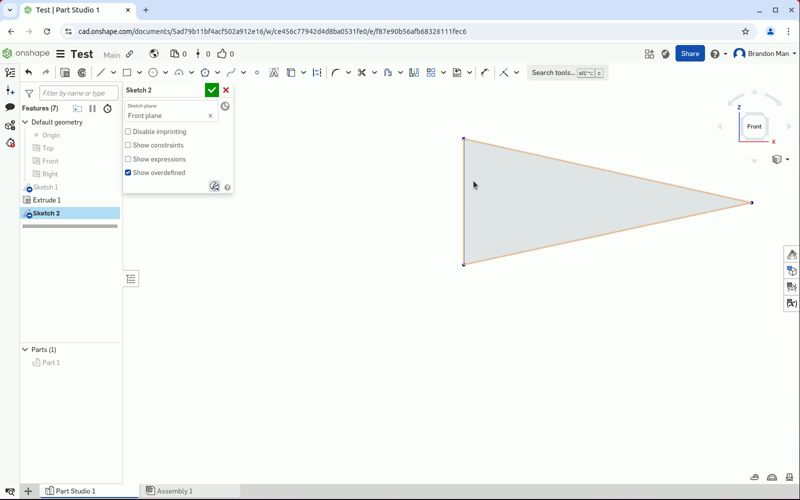
scroll(6)
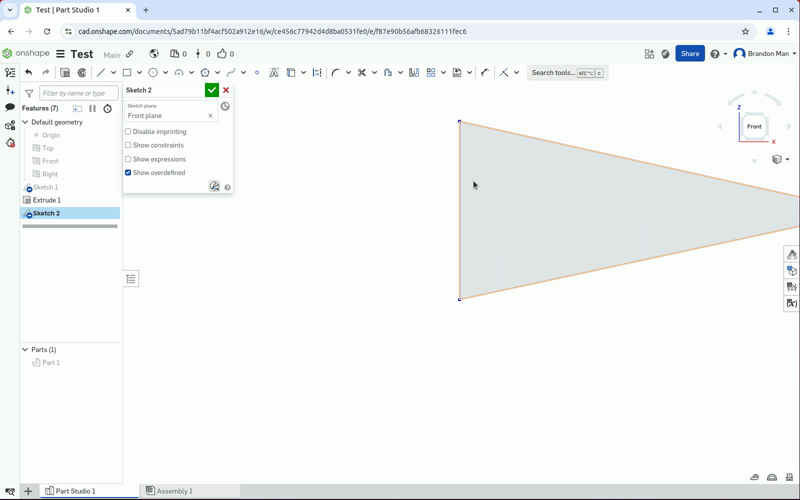
scroll(6)
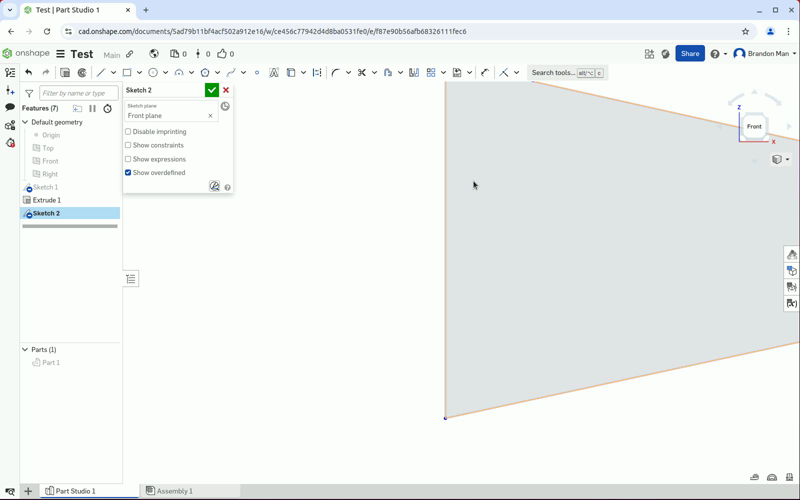
click(473, 180)
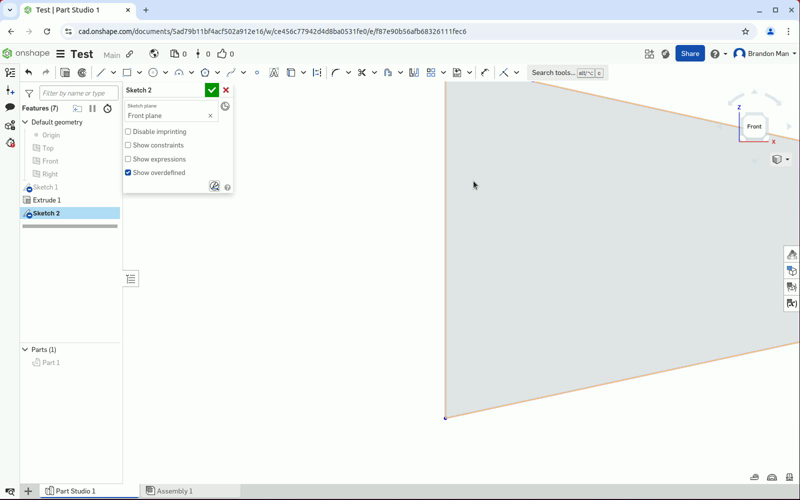
scroll(-6)
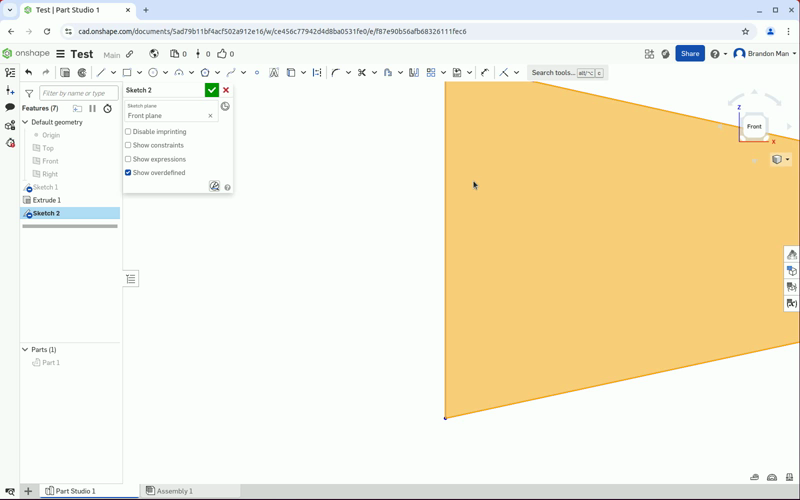
scroll(-6)
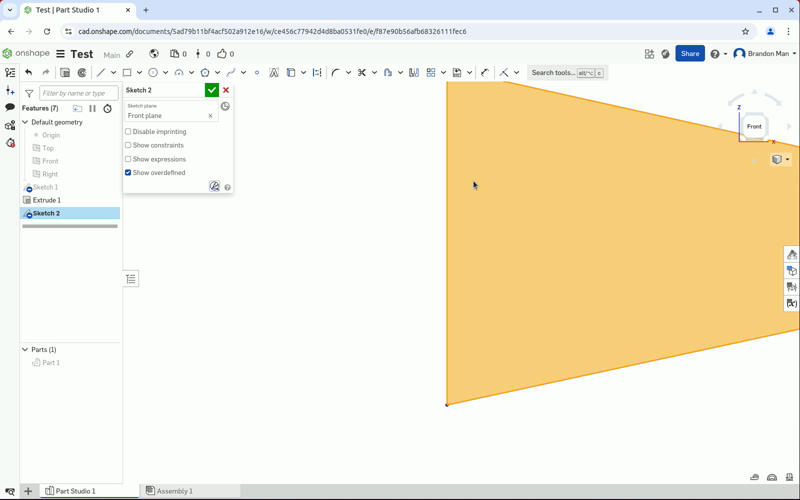
scroll(-6)
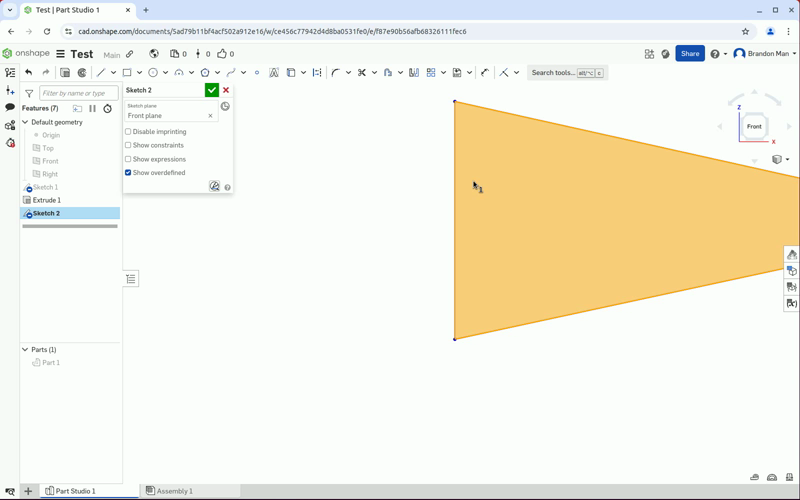
scroll(-6)
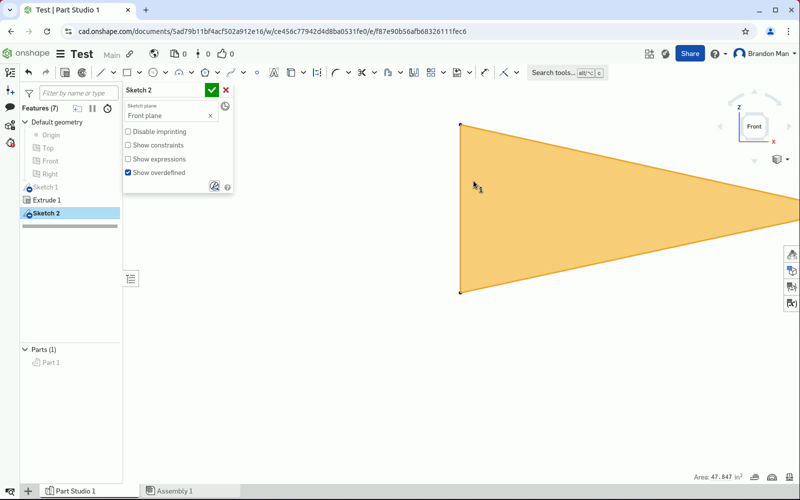
scroll(-6)
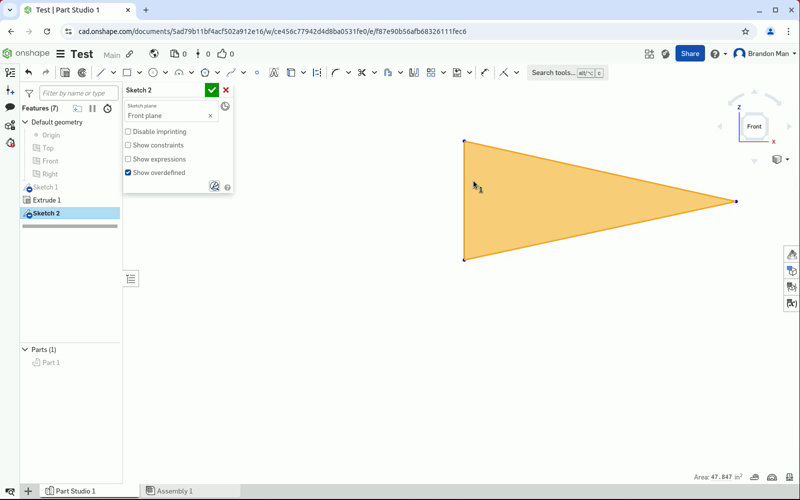
scroll(-6)
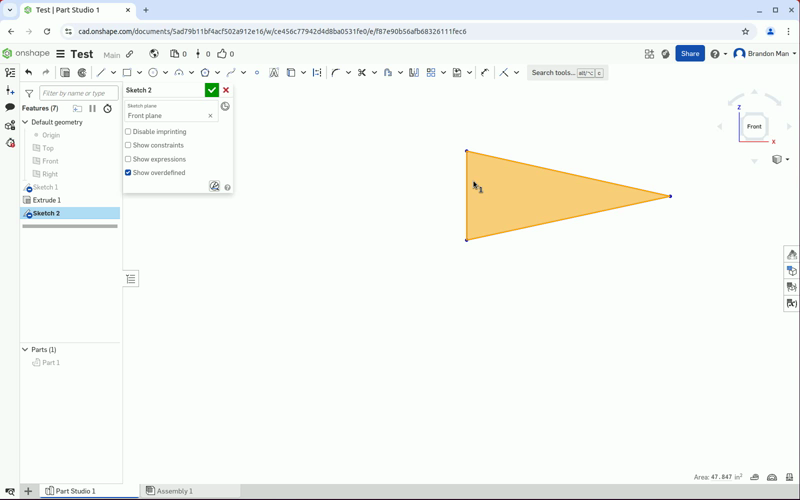
scroll(-6)
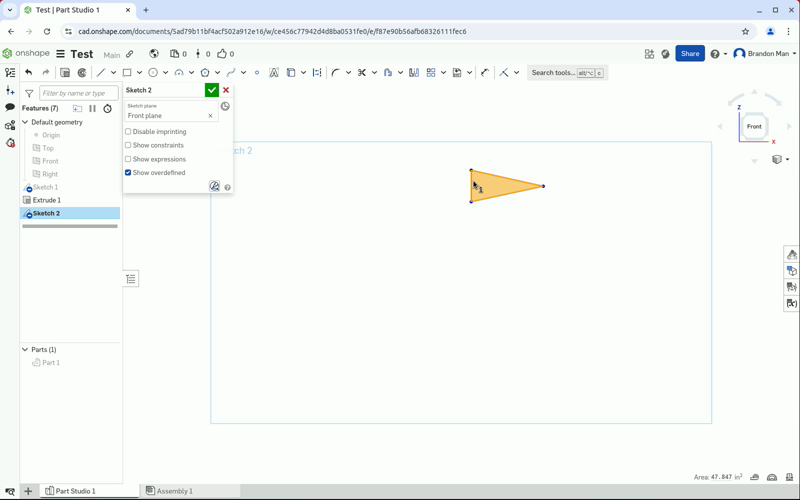
mouse_move(73, 352)
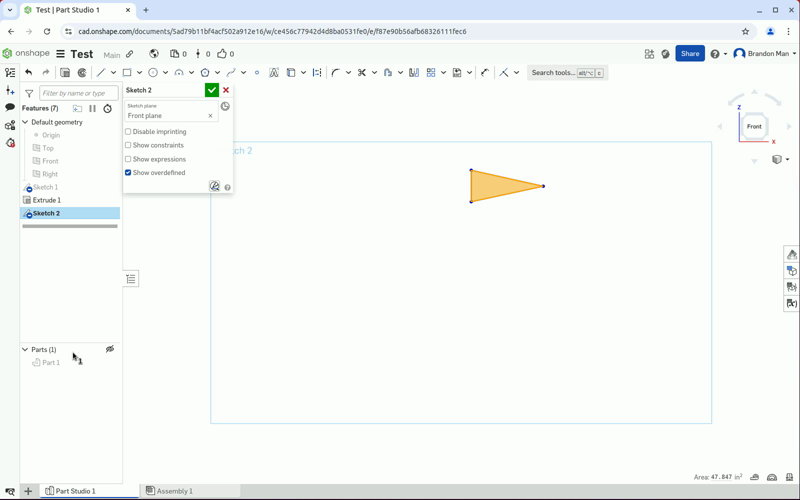
key(shift+y)
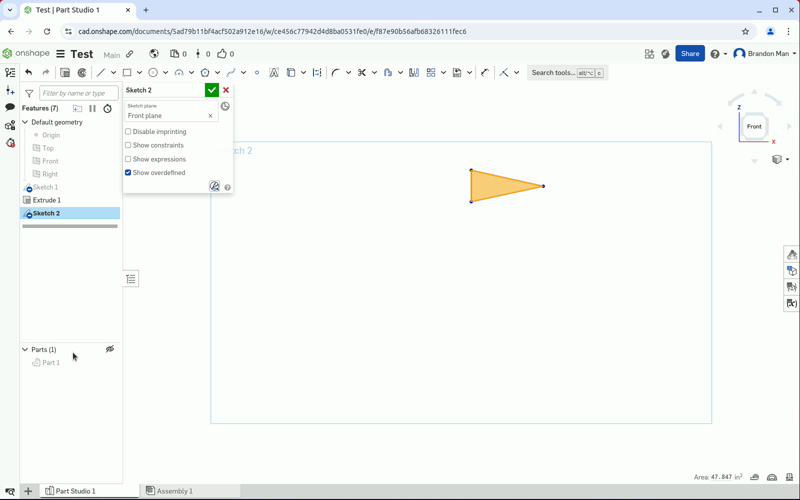
key(shift+e)
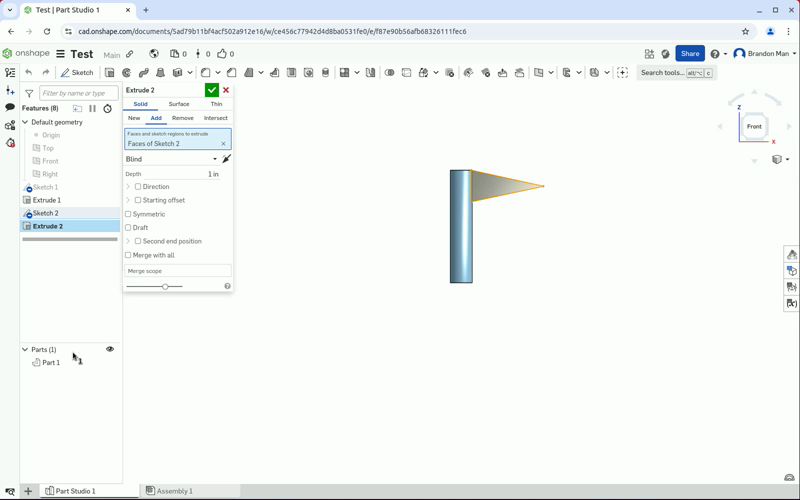
mouse_move(143, 106)
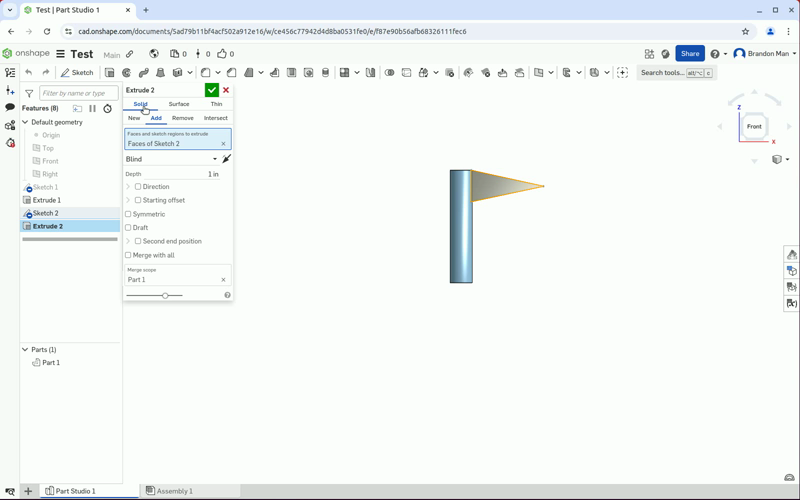
click(143, 106)
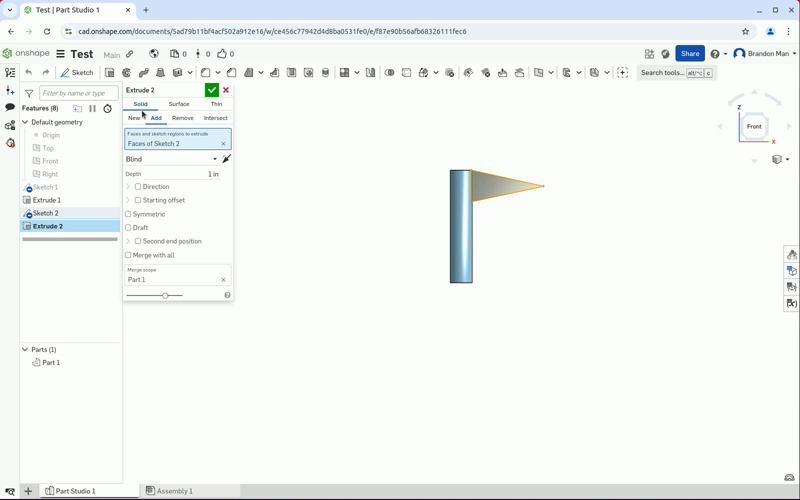
mouse_move(137, 120)
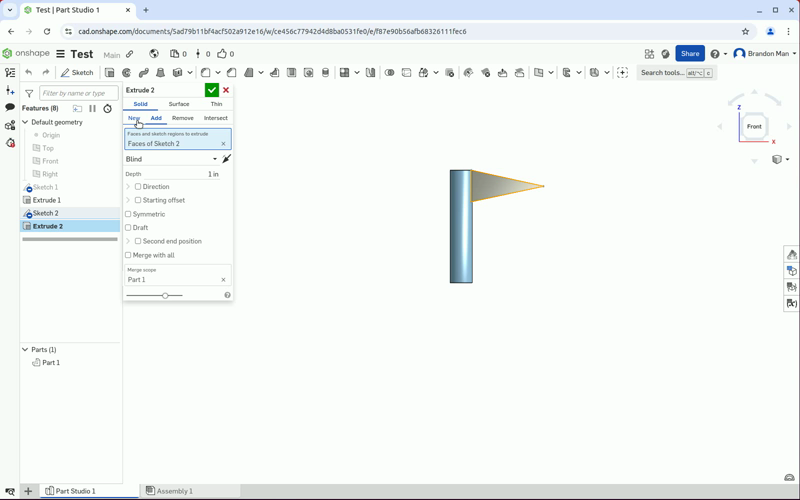
click(137, 120)
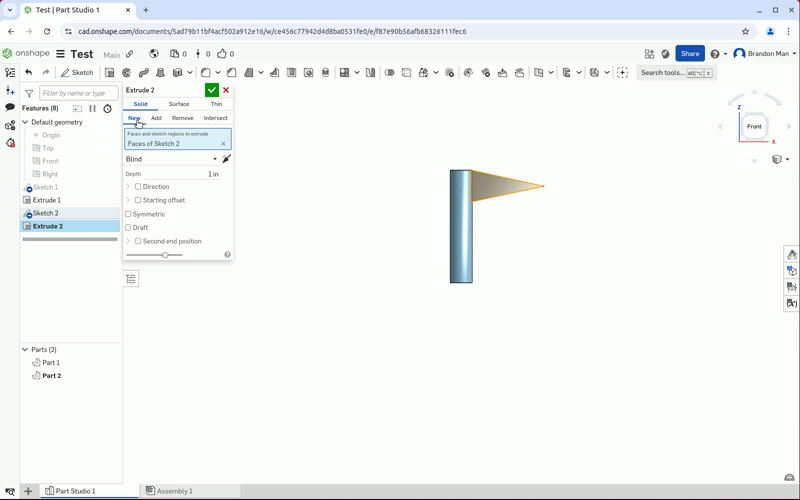
key(tab, 4)
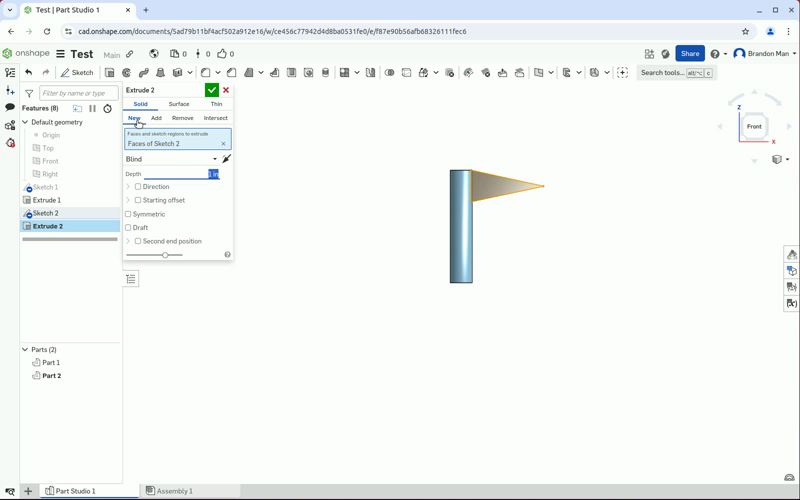
text(-0.482)
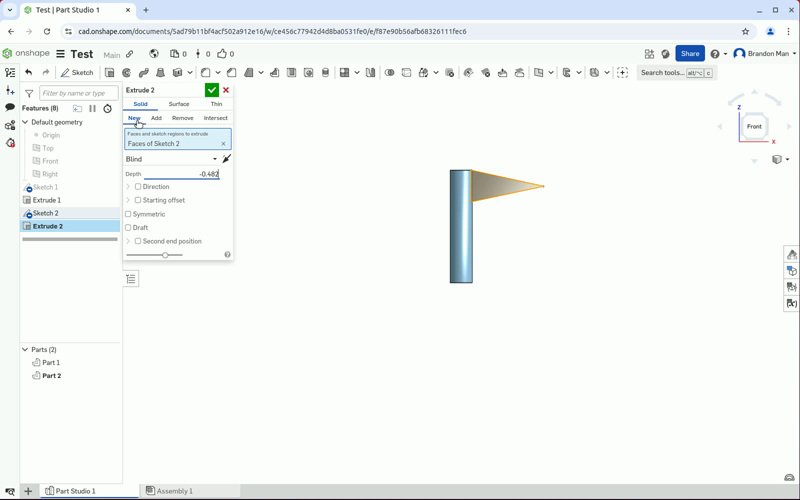
key(tab, 3)
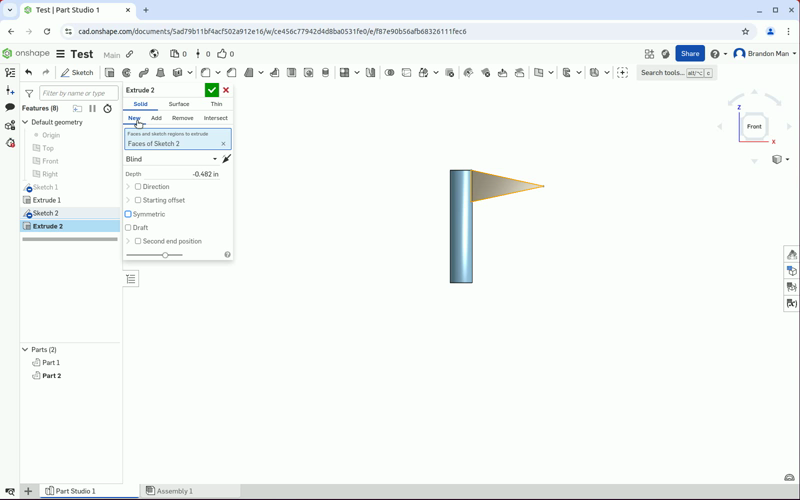
key(space)
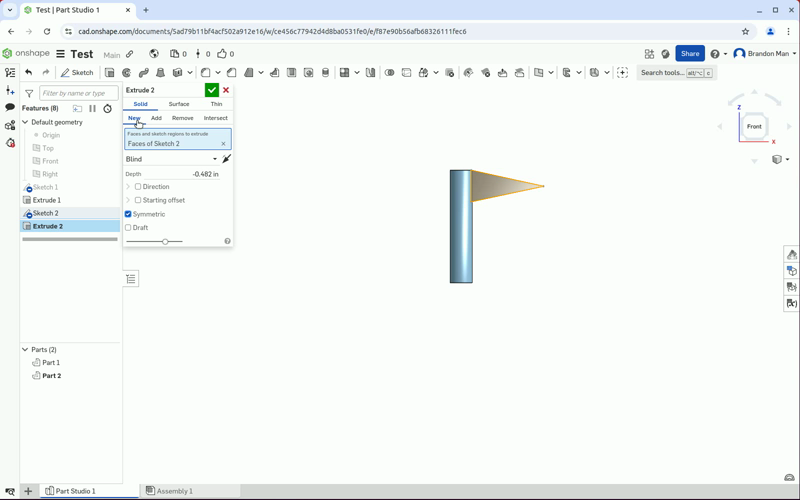
key(enter)
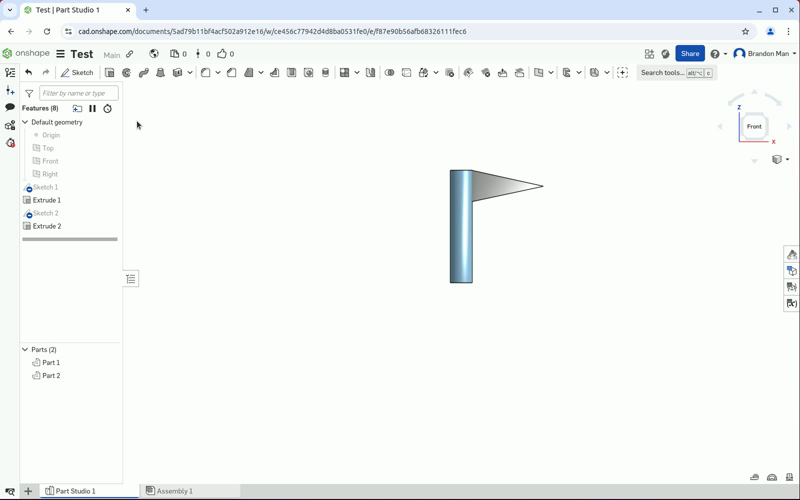
key(shift+h)
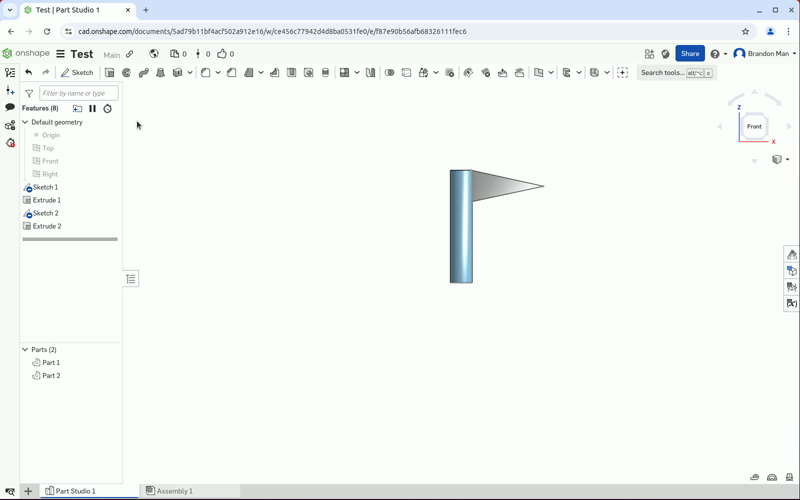
key(shift+h)
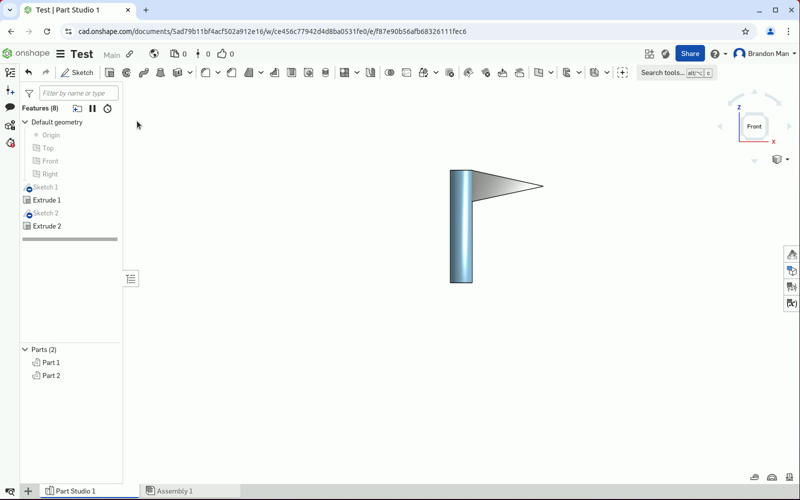
mouse_move(73, 189)
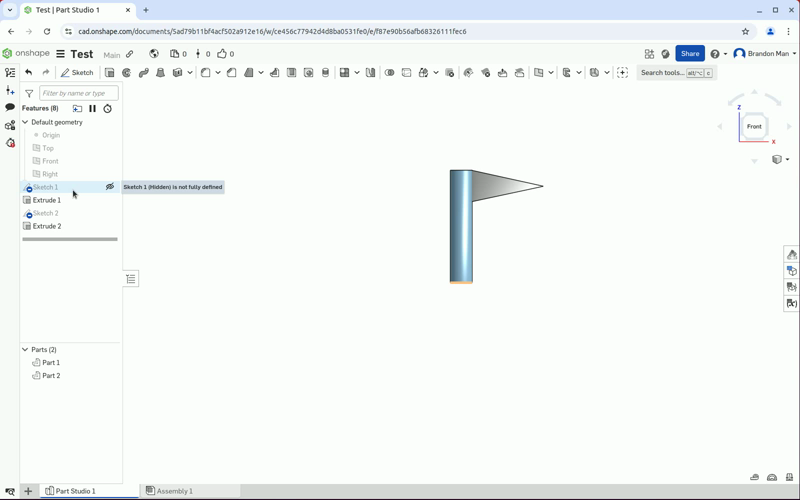
click(73, 189)
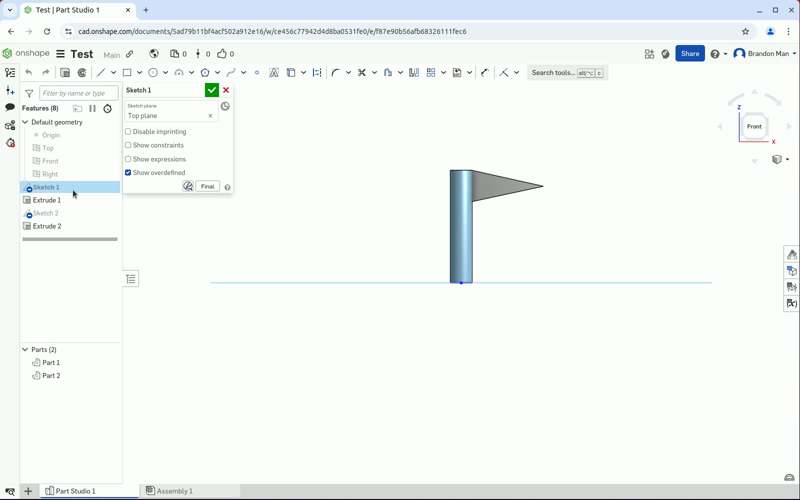
mouse_move(229, 92)
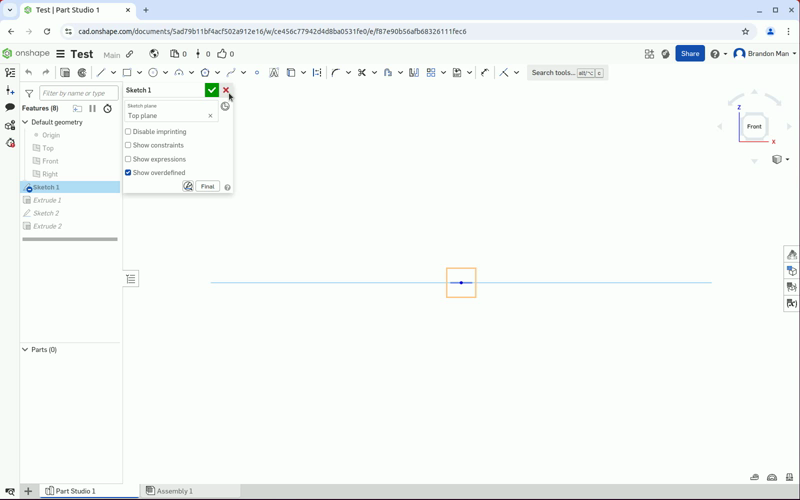
click(229, 92)
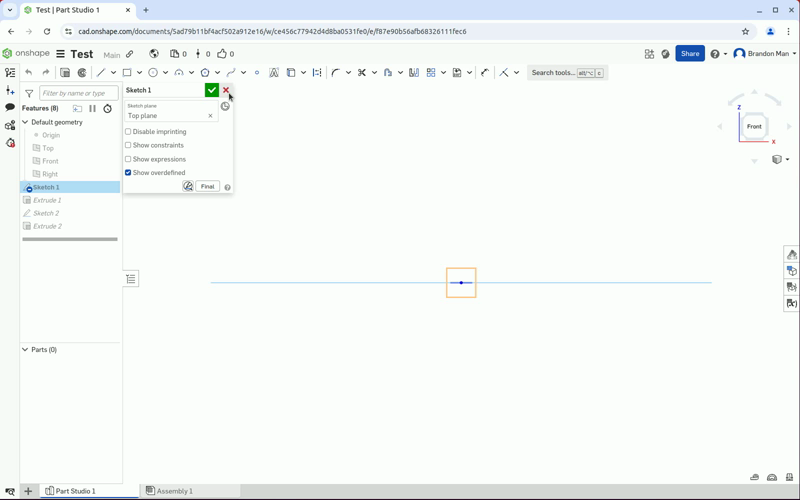
key(shift+s)
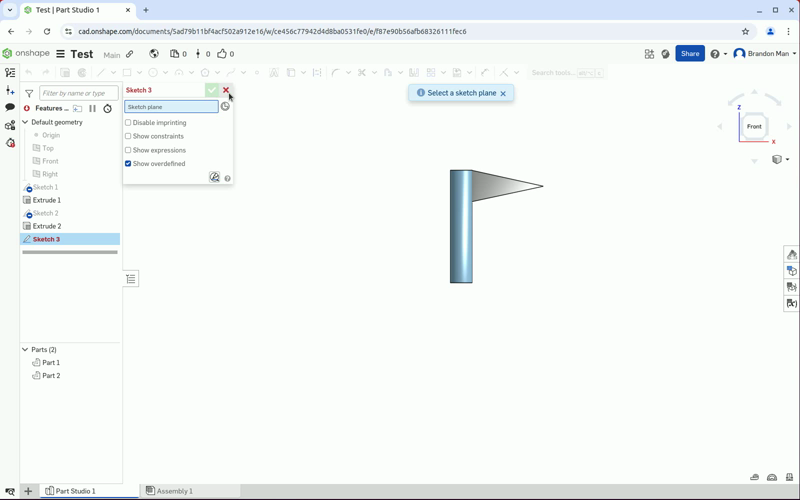
mouse_move(73, 163)
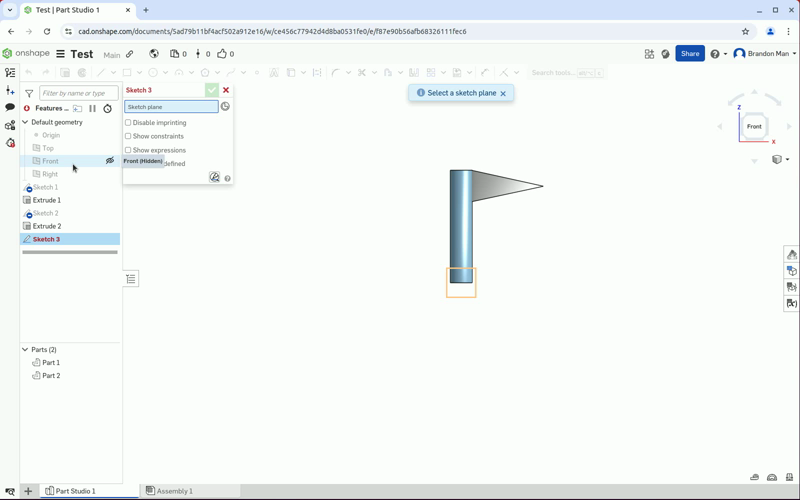
click(73, 163)
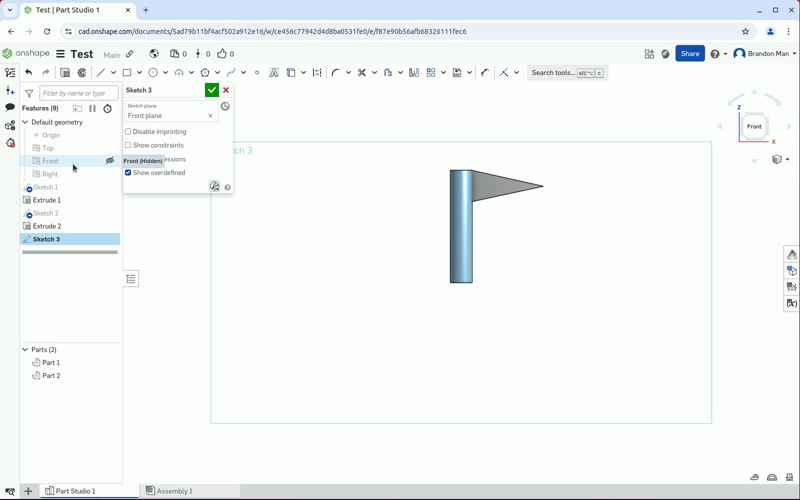
mouse_move(73, 352)
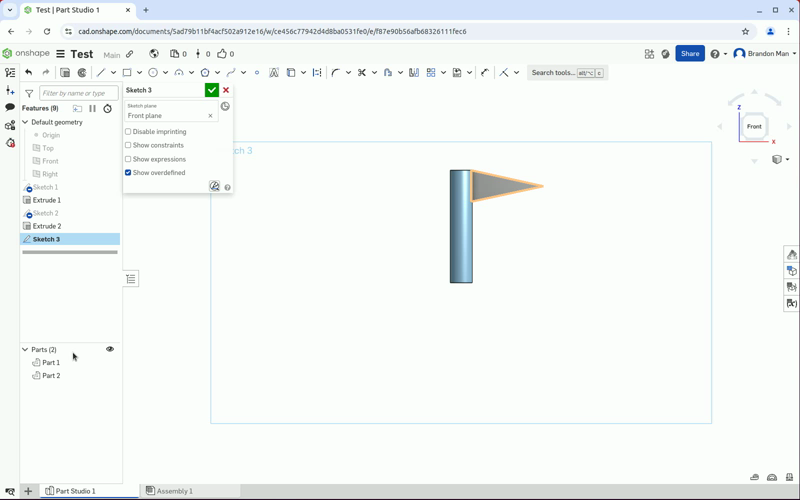
key(y)
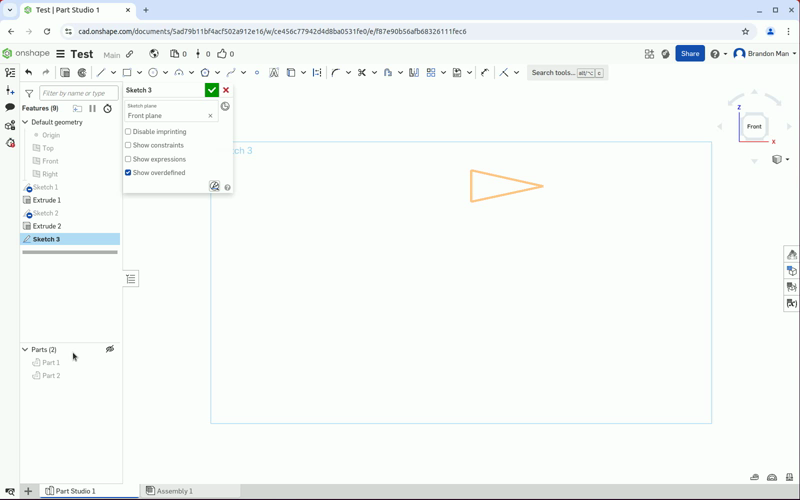
key(l)
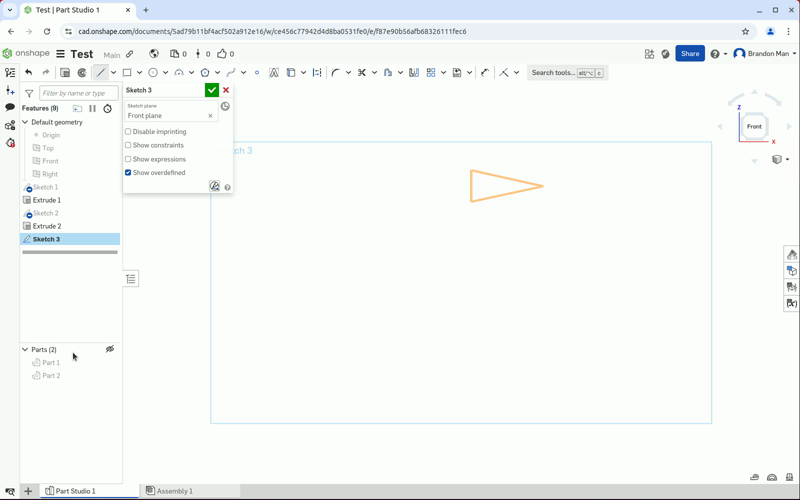
key_down(shift)
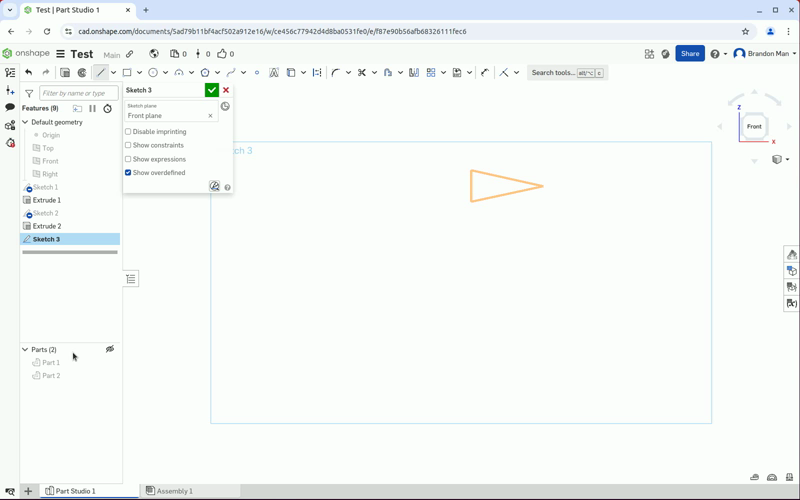
mouse_move(467, 183)
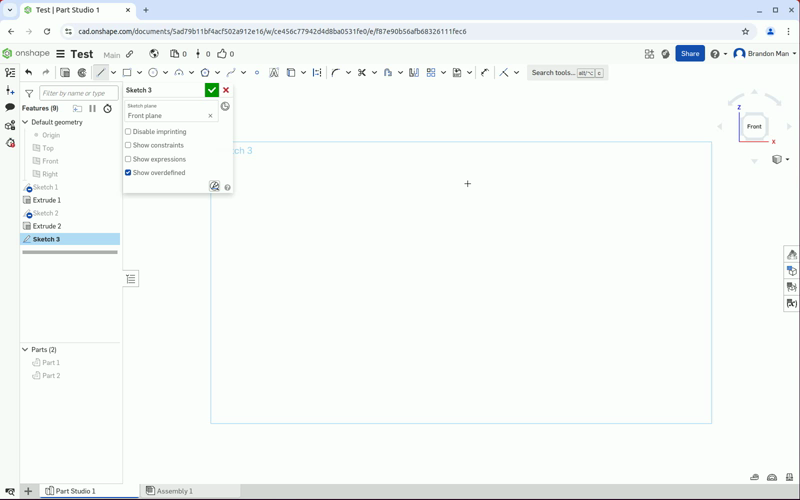
click(467, 183)
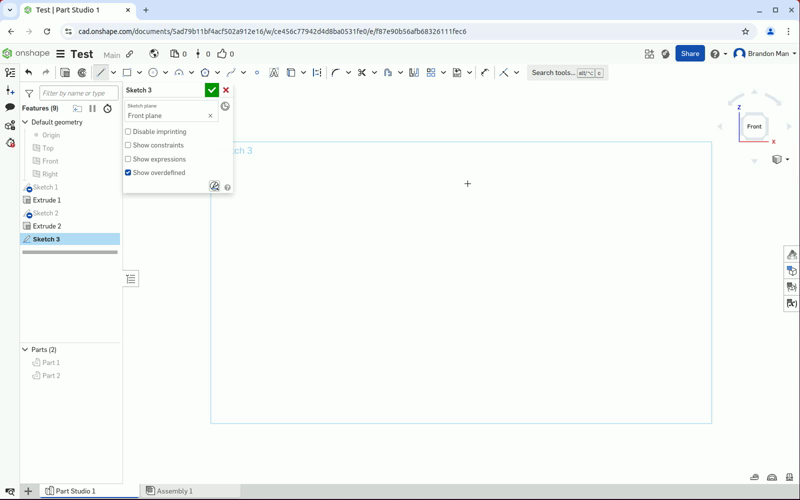
key_up(shift)
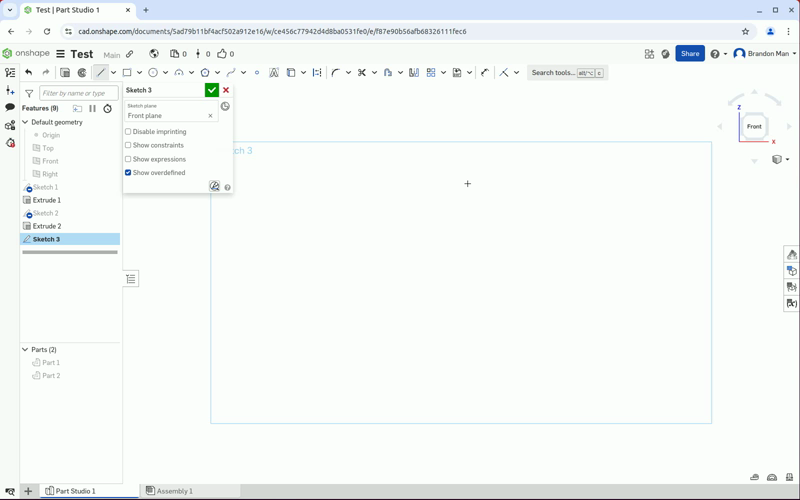
key_down(shift)
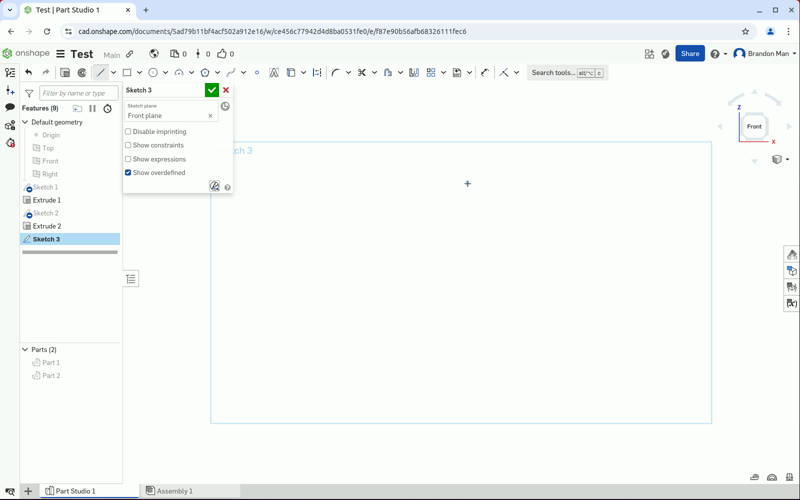
mouse_move(497, 183)
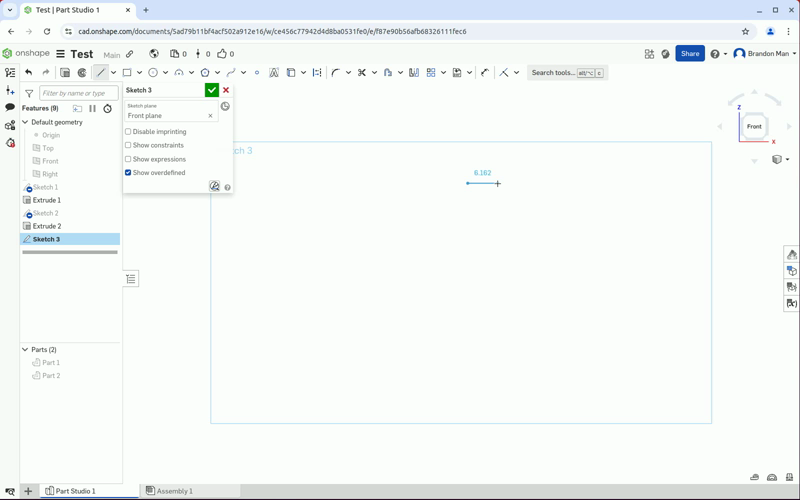
mouse_move(471, 203)
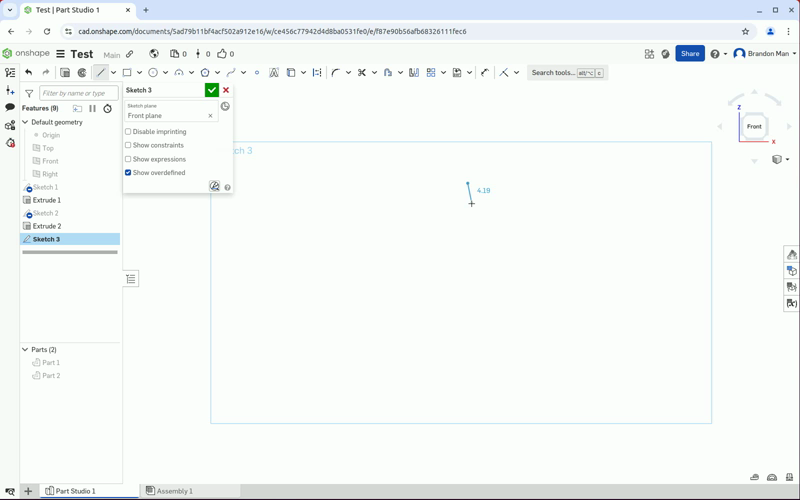
click(471, 203)
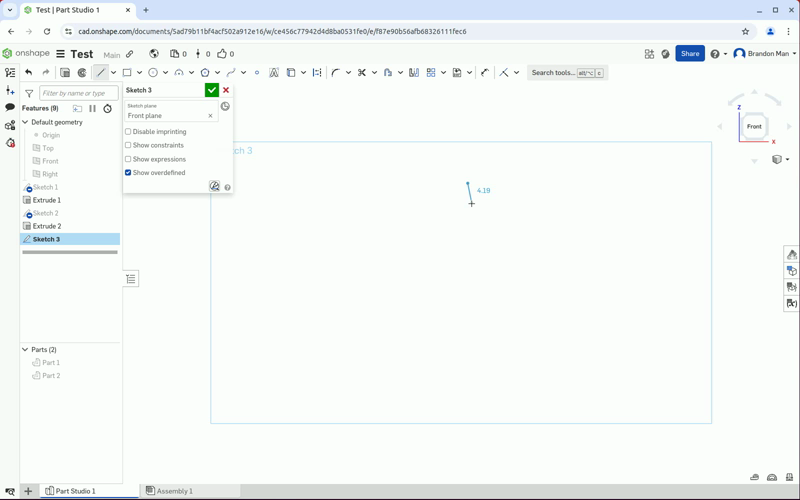
key_up(shift)
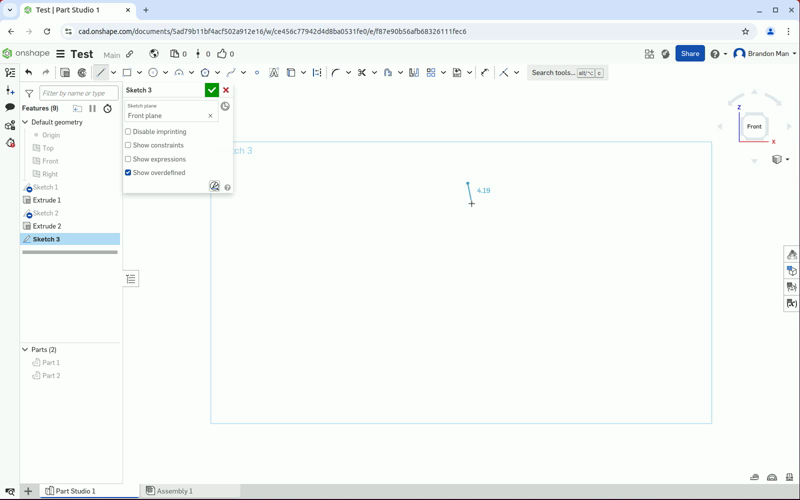
key_down(shift)
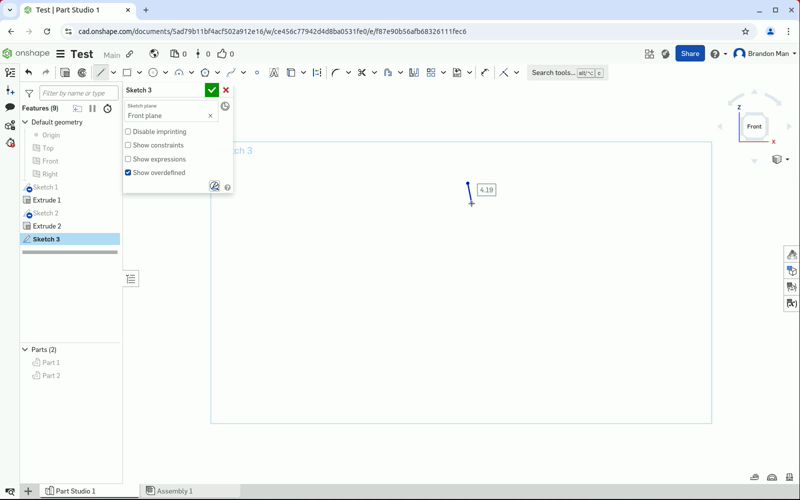
mouse_move(501, 203)
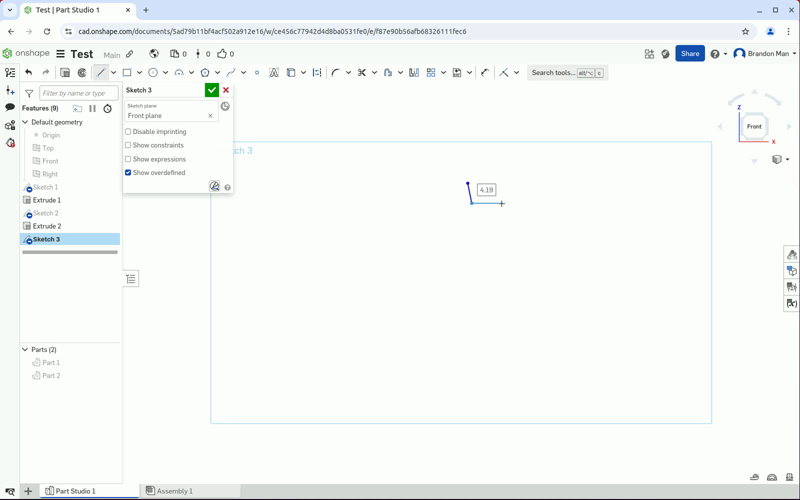
mouse_move(471, 170)
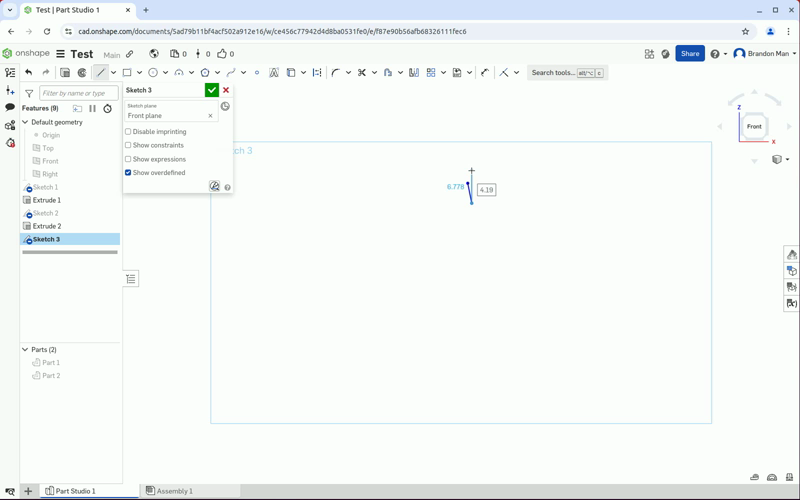
click(471, 170)
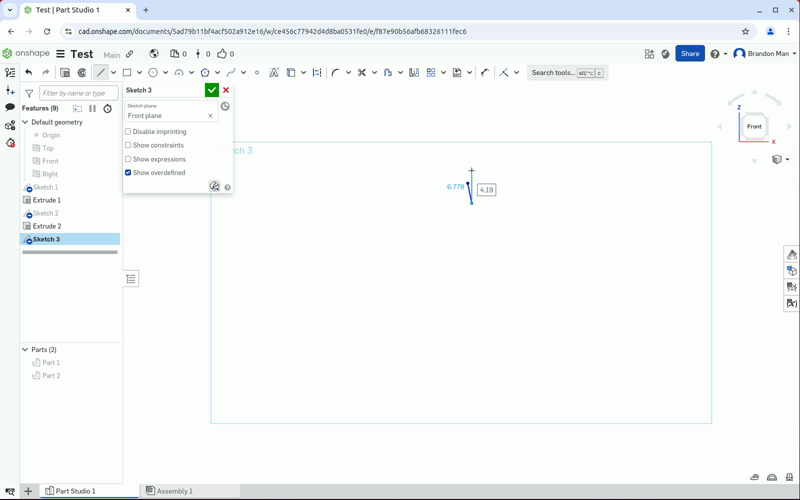
key_up(shift)
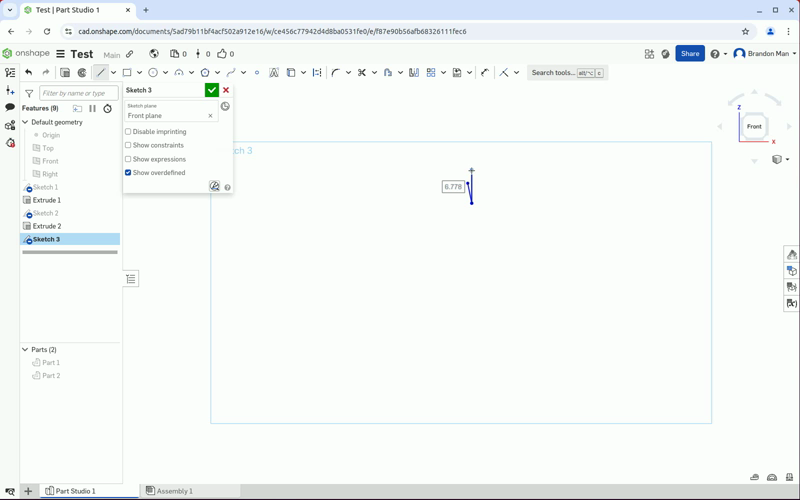
mouse_move(501, 170)
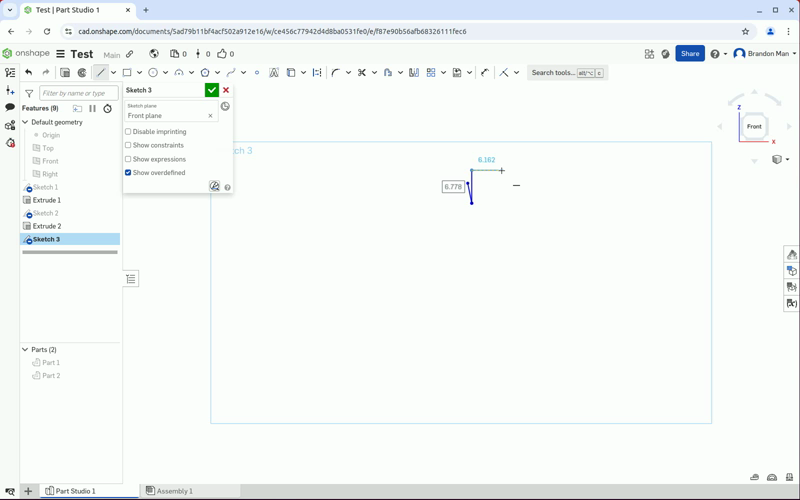
key_down(shift)
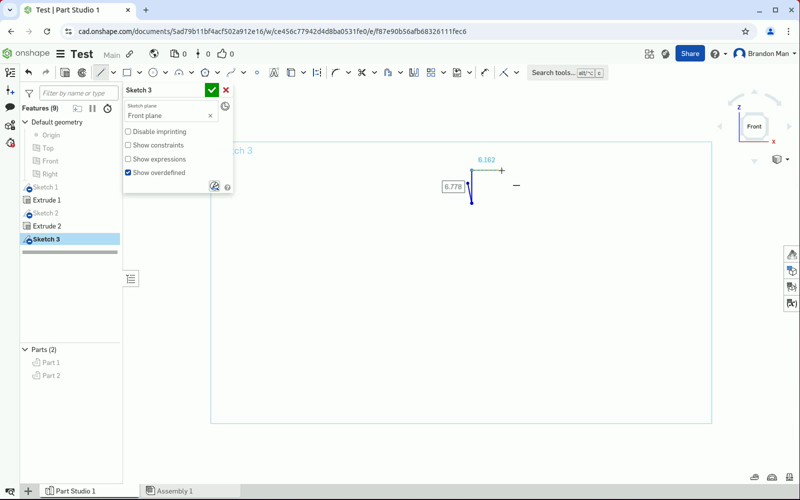
mouse_move(467, 183)
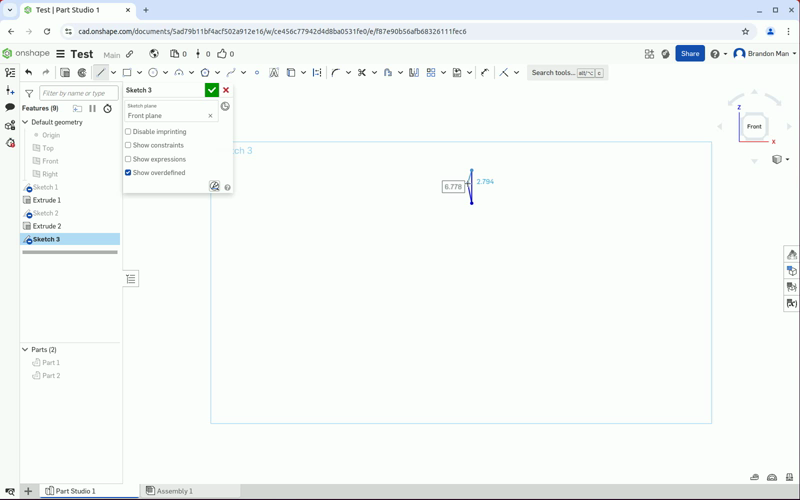
key_up(shift)
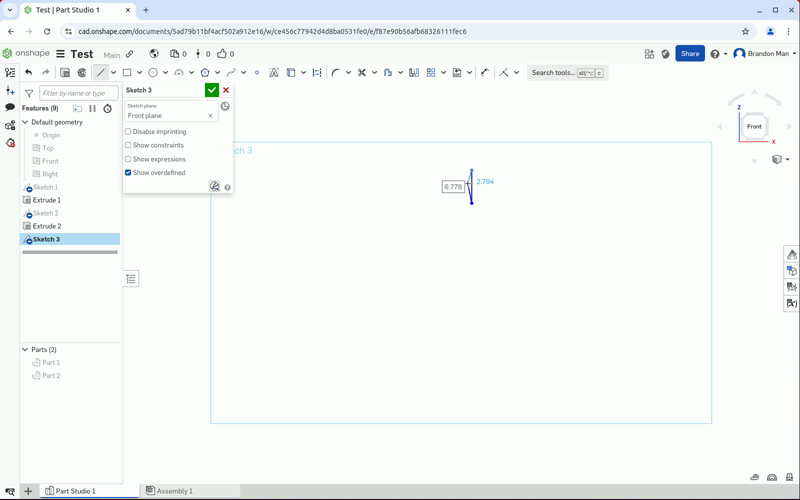
click(467, 183)
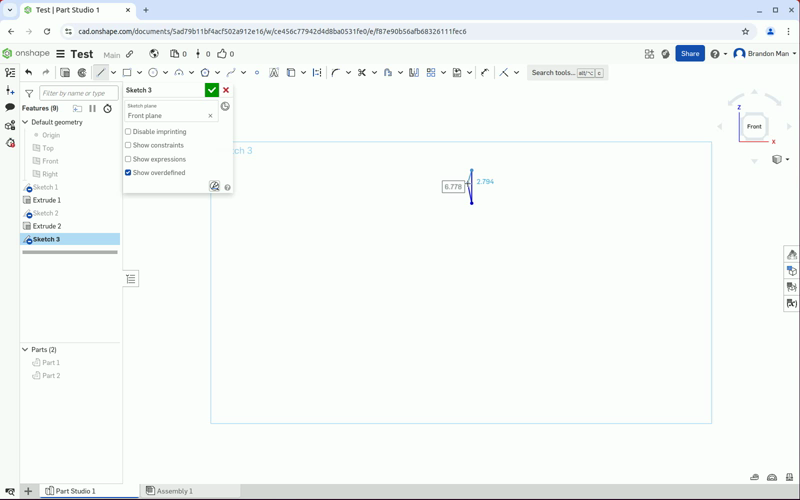
key(esc)
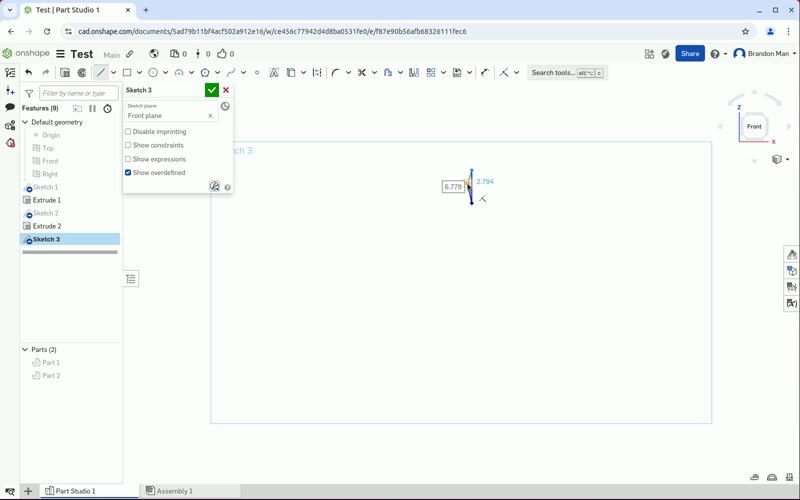
mouse_move(470, 176)
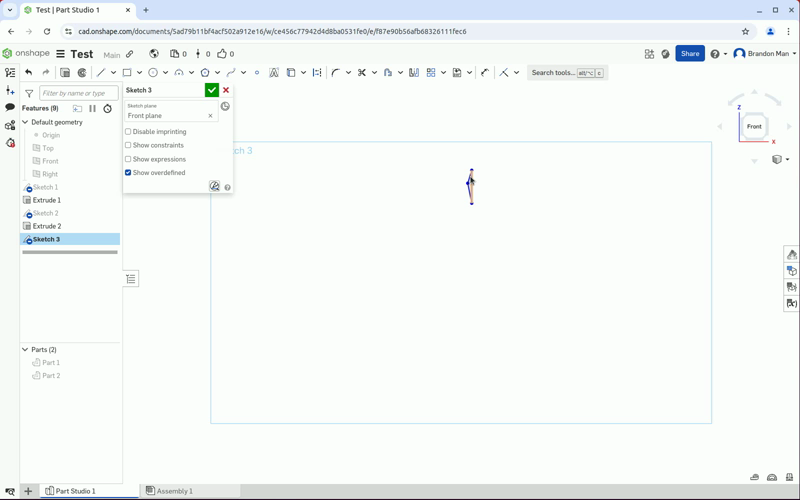
scroll(6)
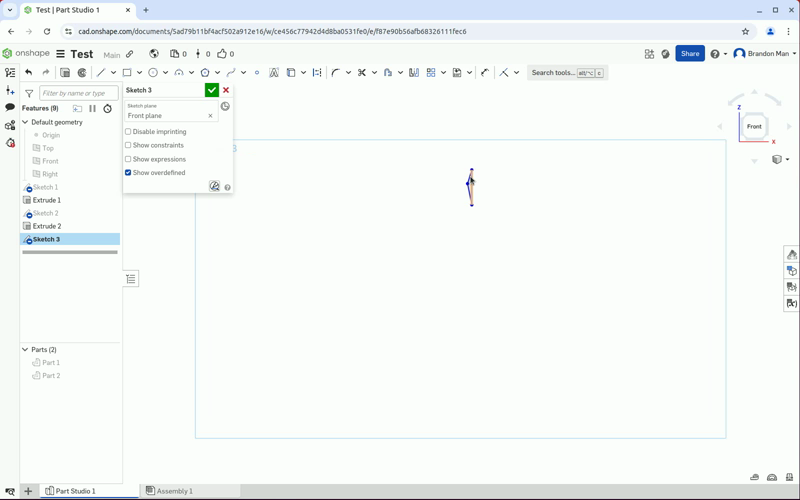
scroll(6)
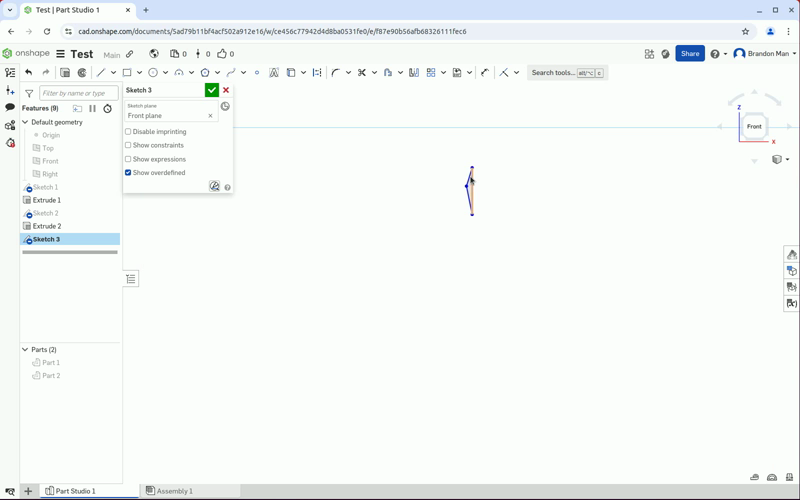
scroll(6)
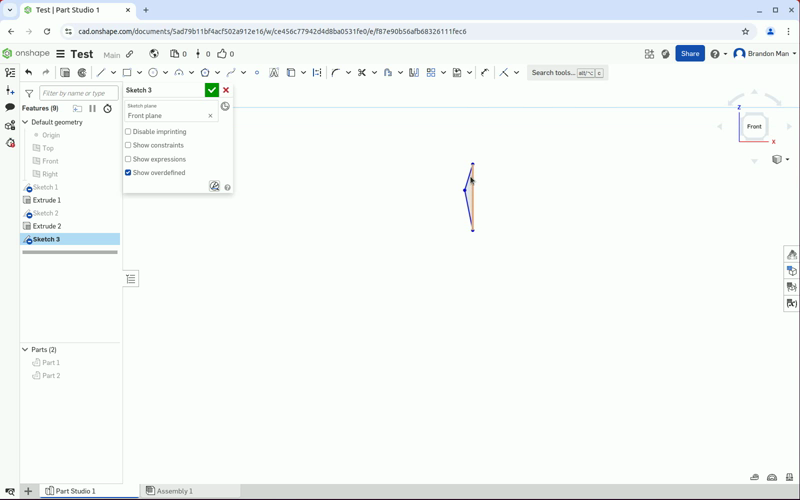
scroll(6)
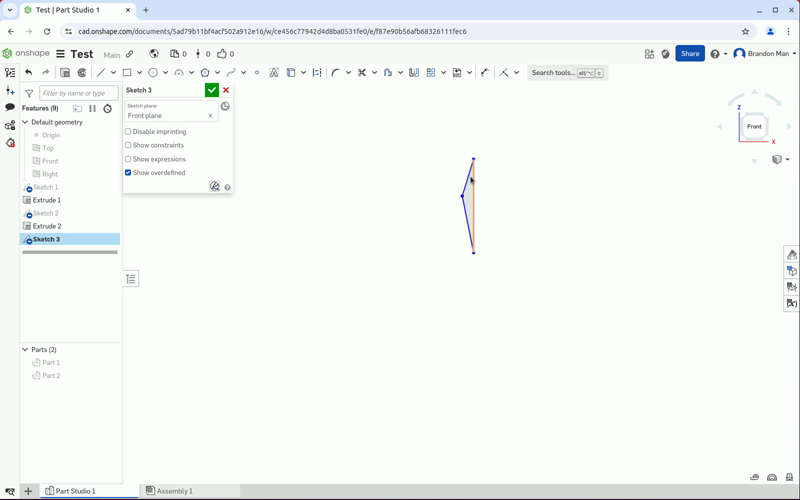
scroll(6)
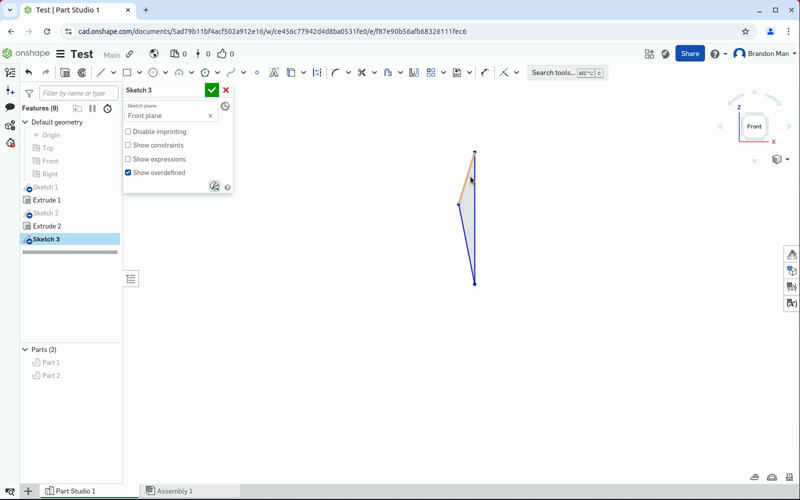
scroll(6)
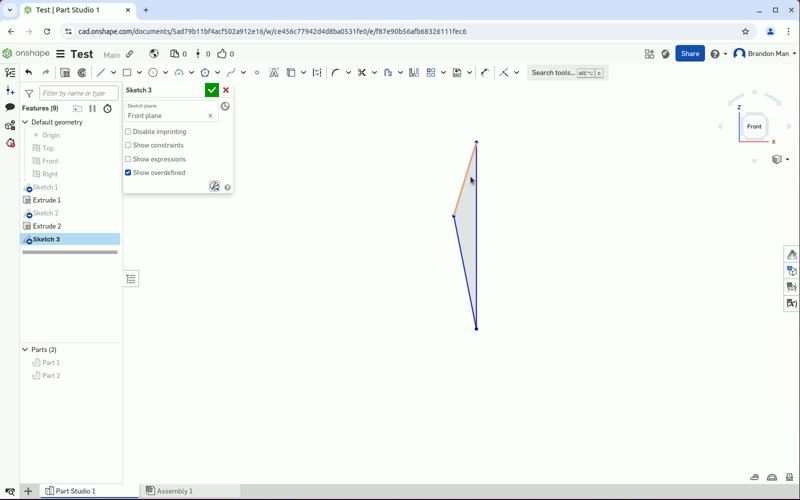
scroll(6)
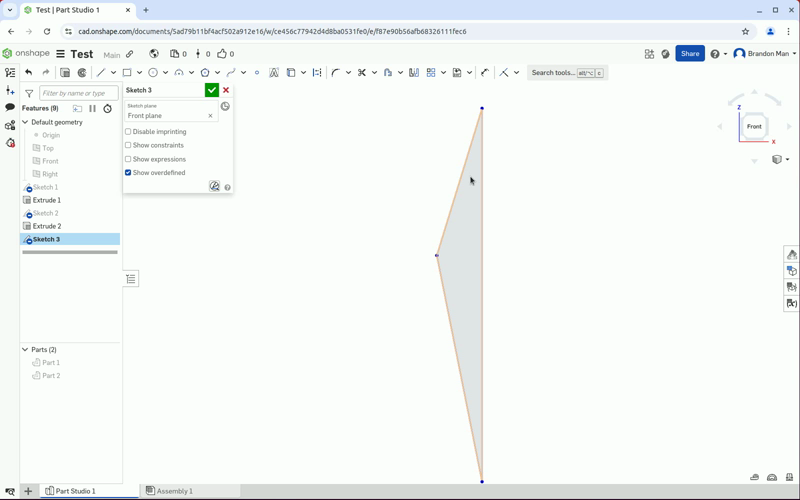
click(470, 176)
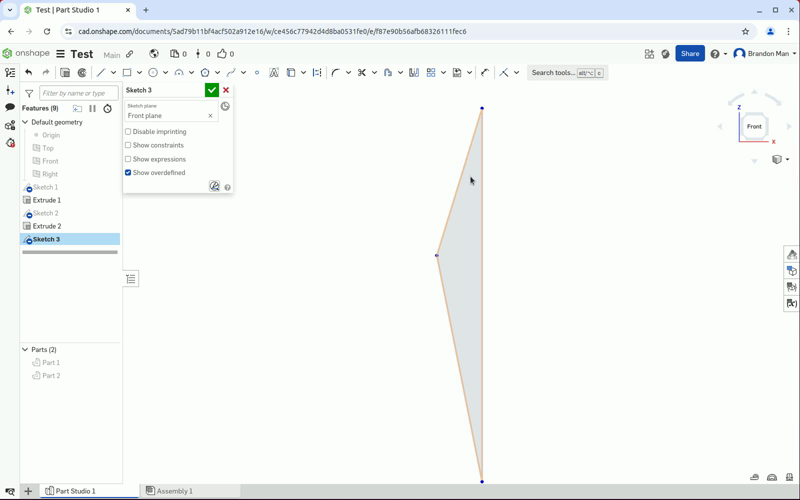
scroll(-6)
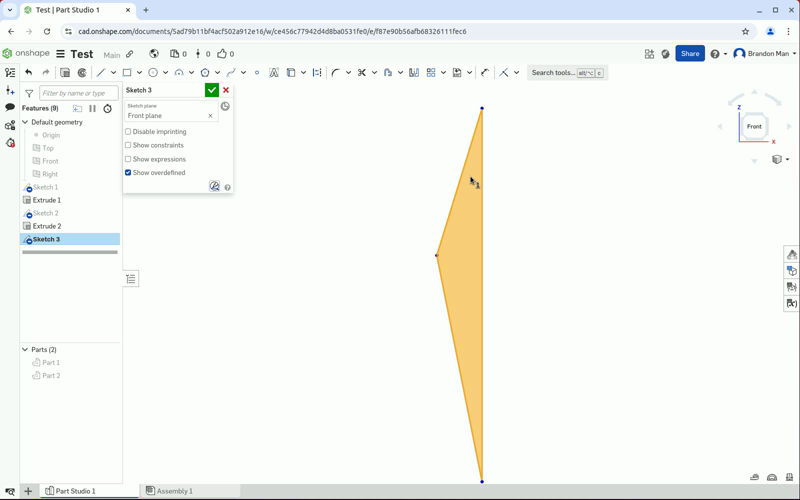
scroll(-6)
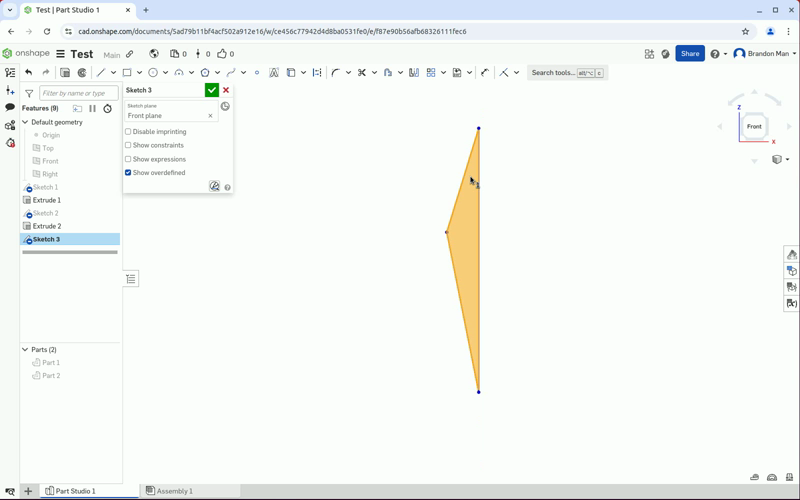
scroll(-6)
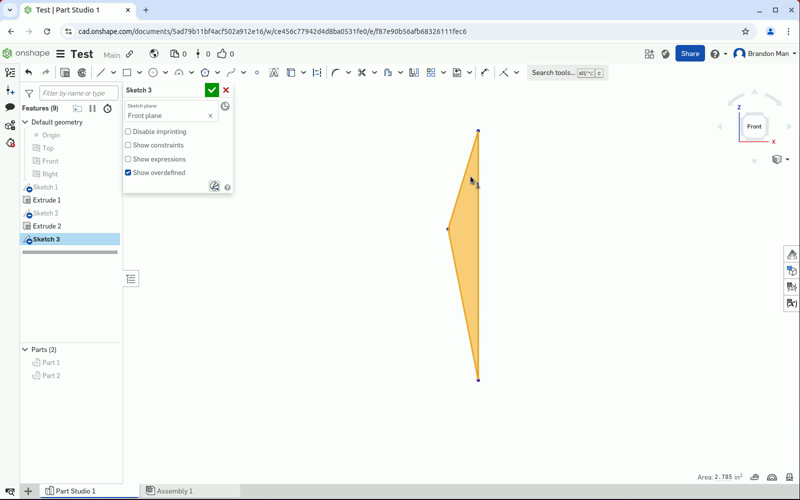
scroll(-6)
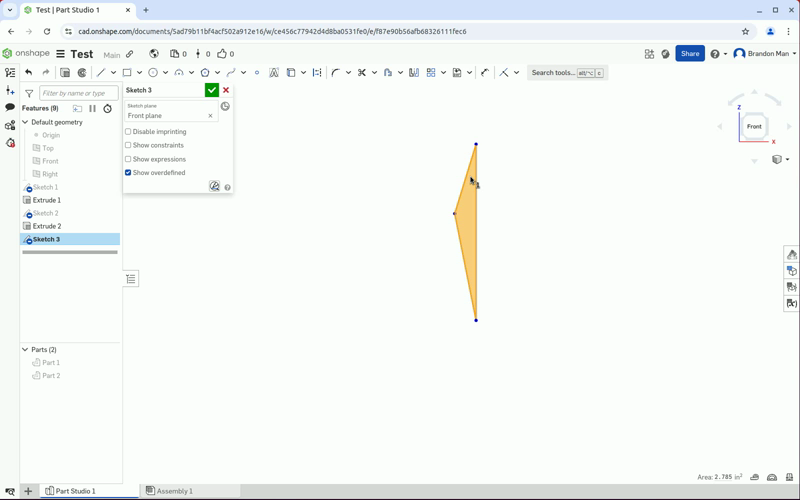
scroll(-6)
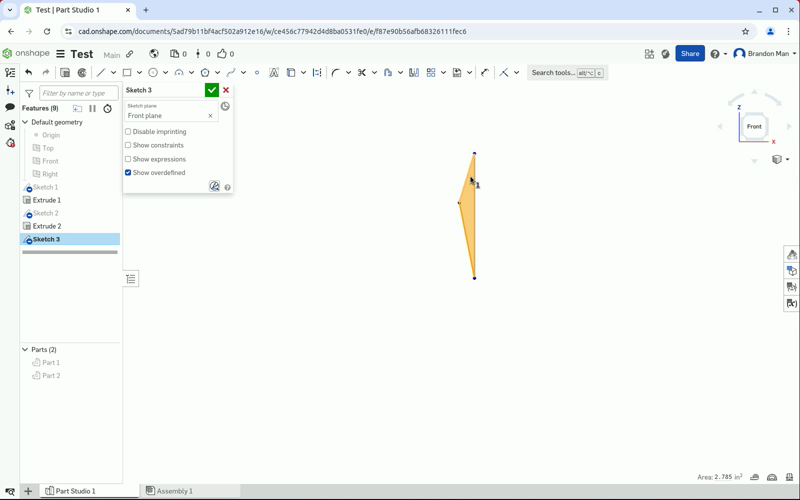
scroll(-6)
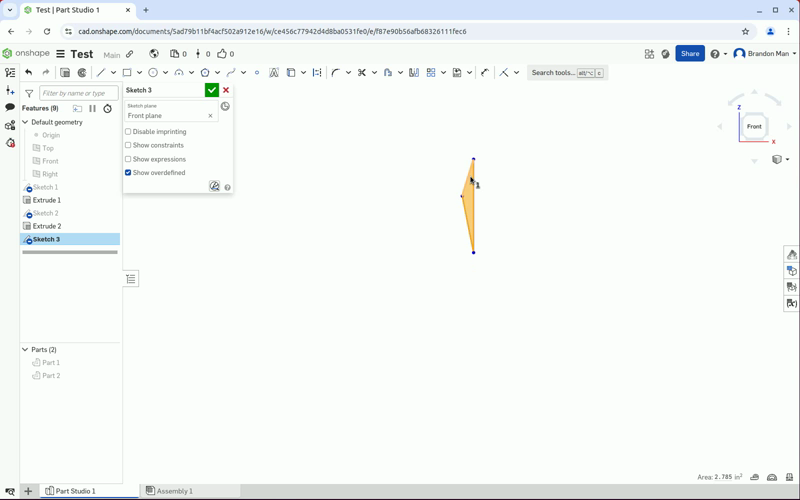
scroll(-6)
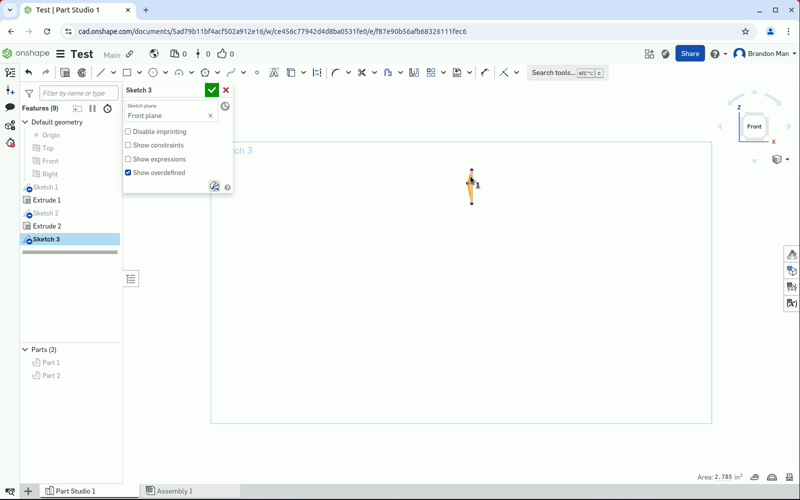
mouse_move(73, 352)
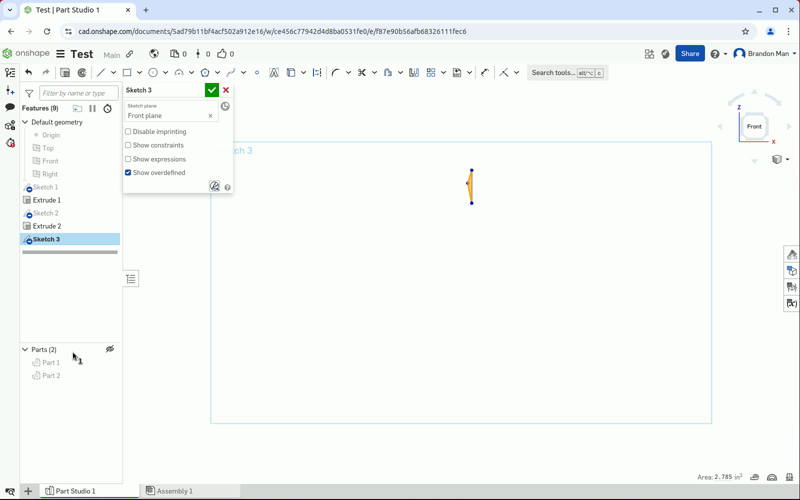
key(shift+y)
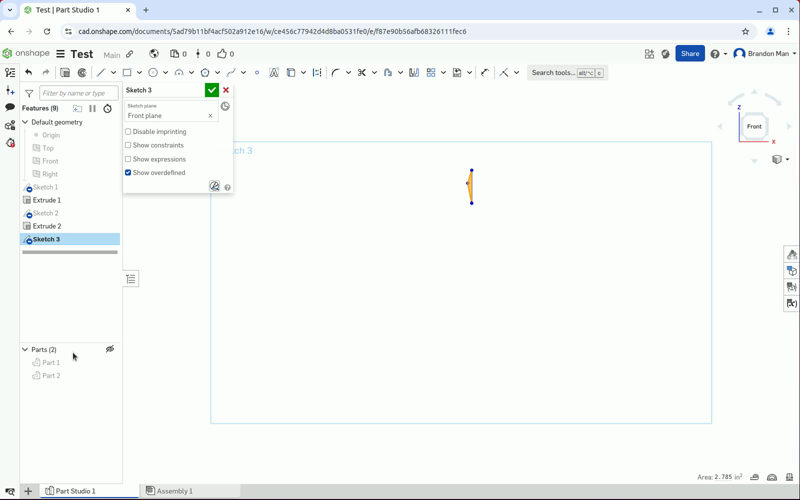
key(shift+e)
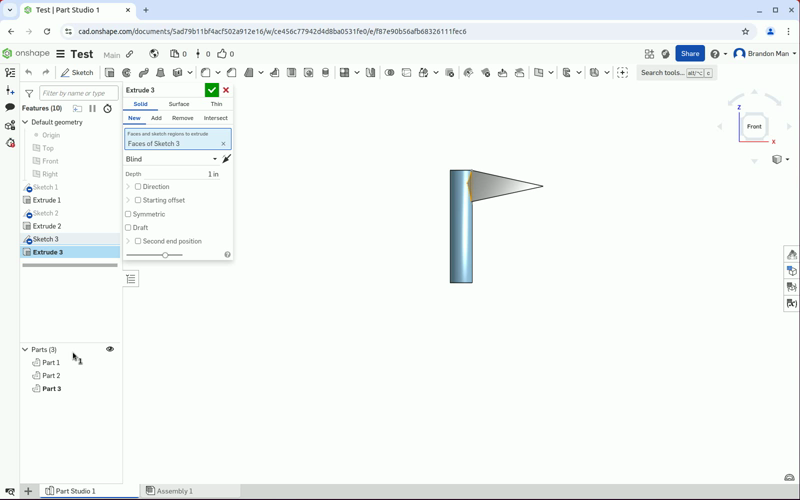
mouse_move(143, 106)
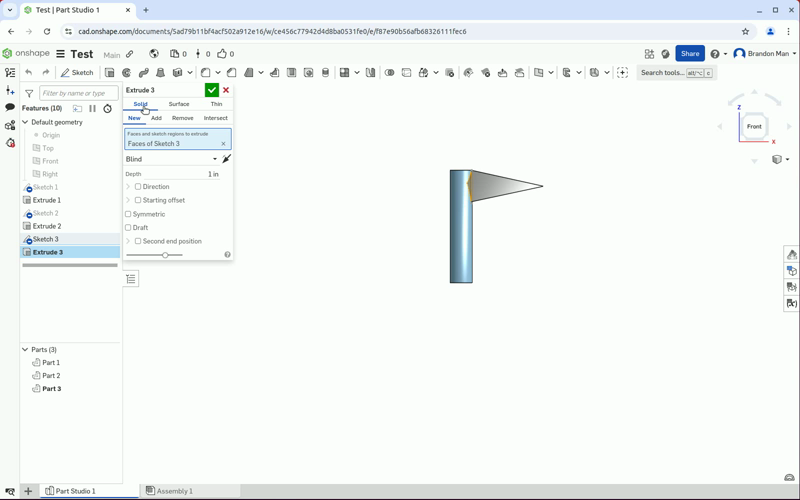
click(143, 106)
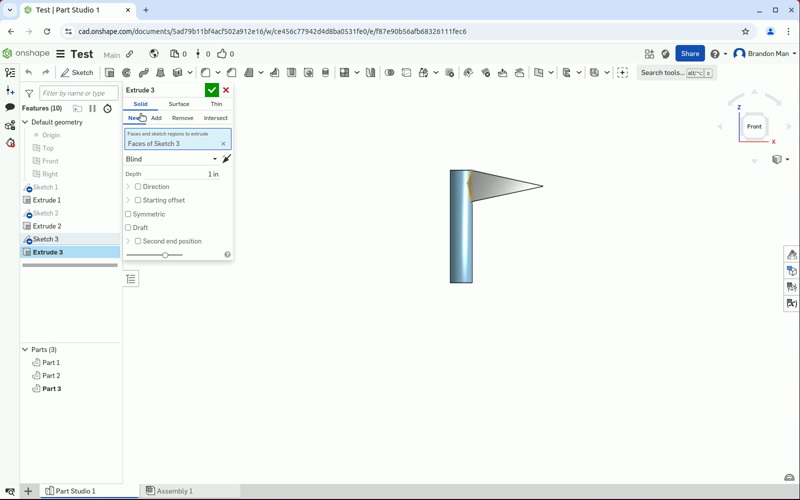
mouse_move(137, 120)
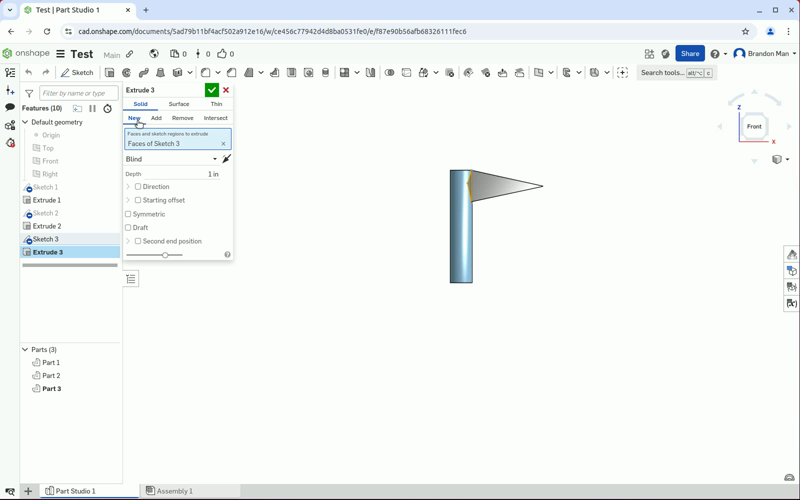
click(137, 120)
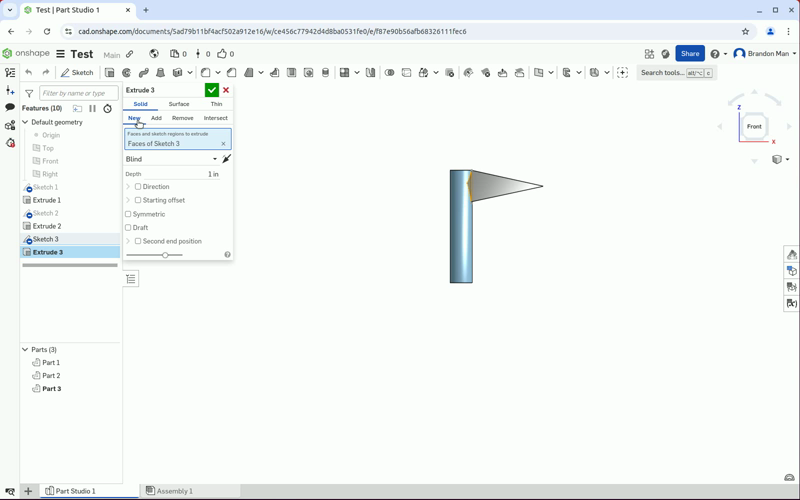
key(tab, 4)
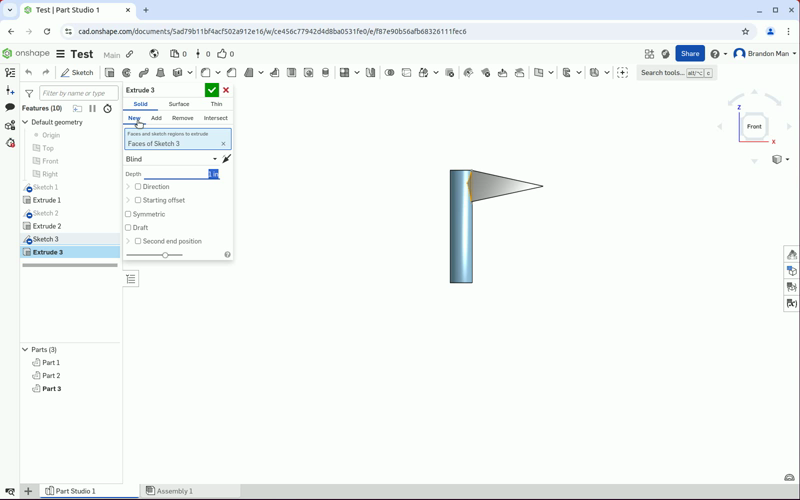
text(-0.482)
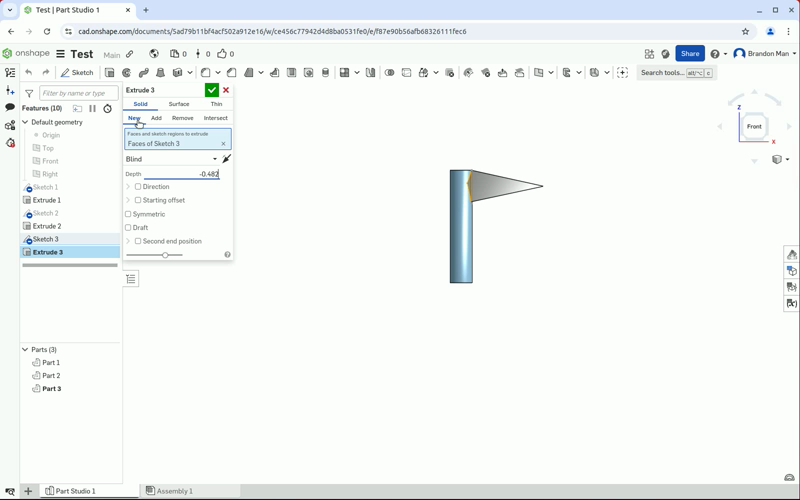
key(tab, 3)
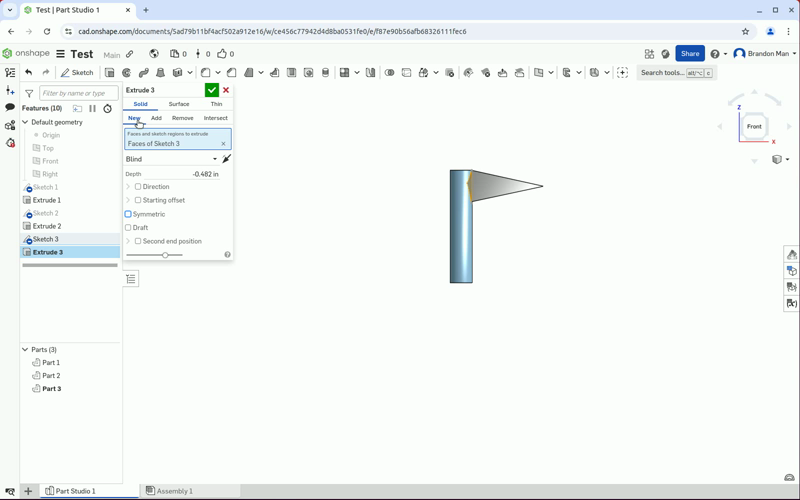
key(space)
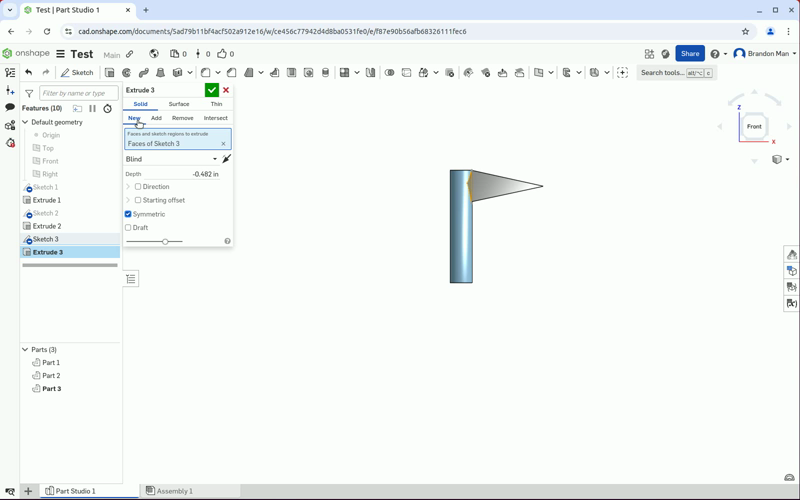
key(enter)
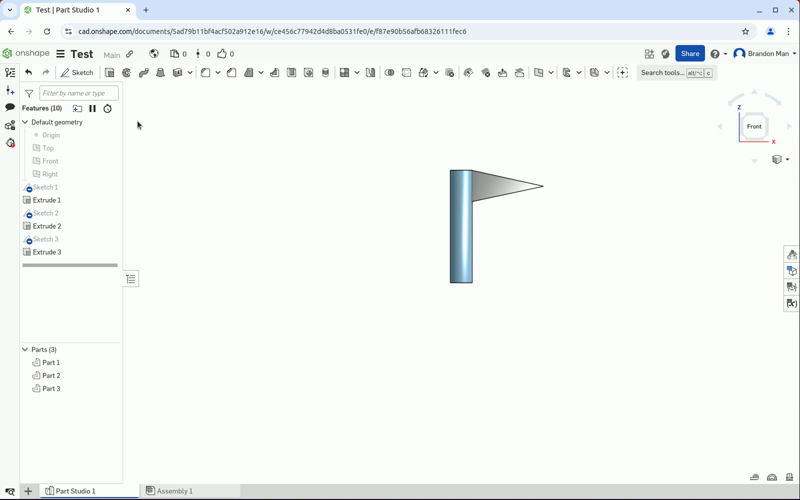
key(shift+h)
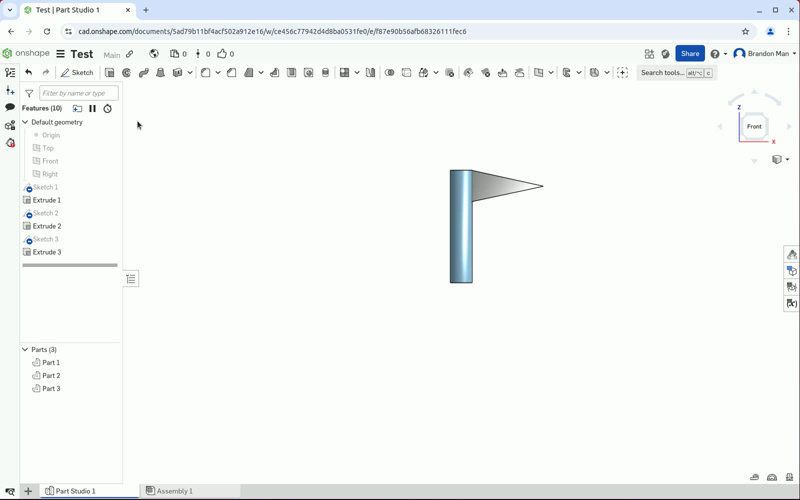
key(shift+h)
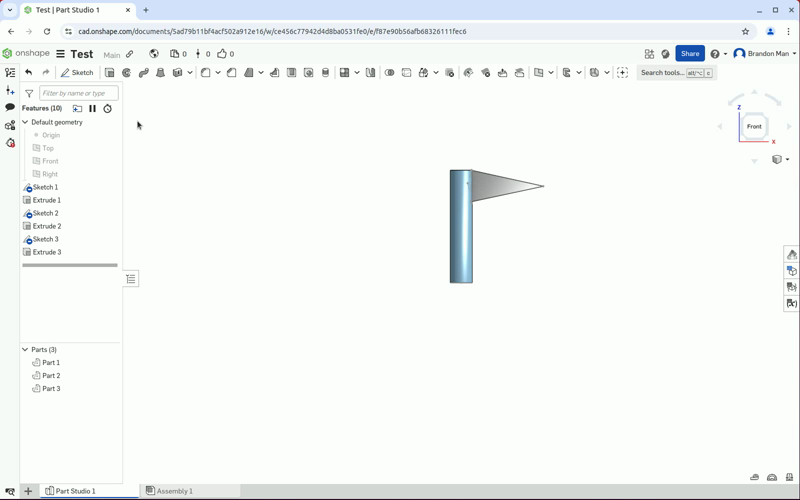
key(shift+7)
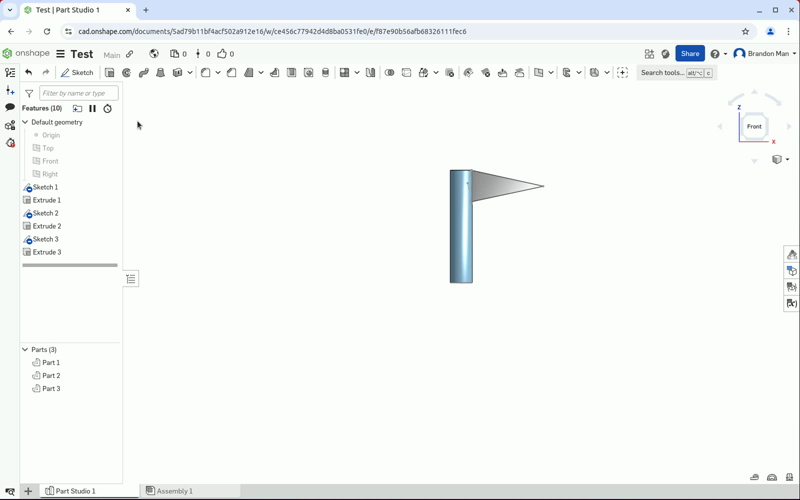
key(left, 2)
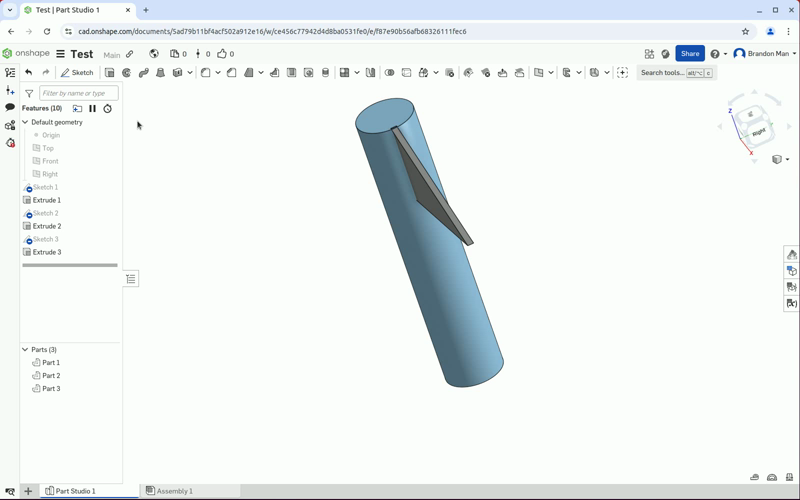
key(down, 2)
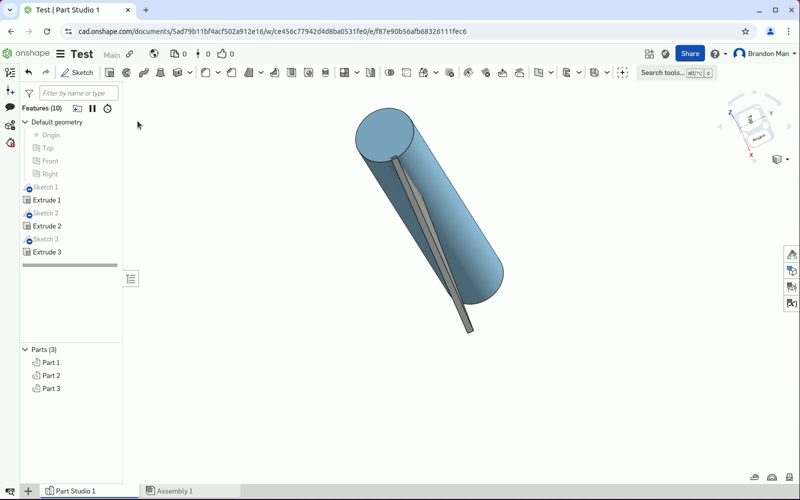
key(up, 2)
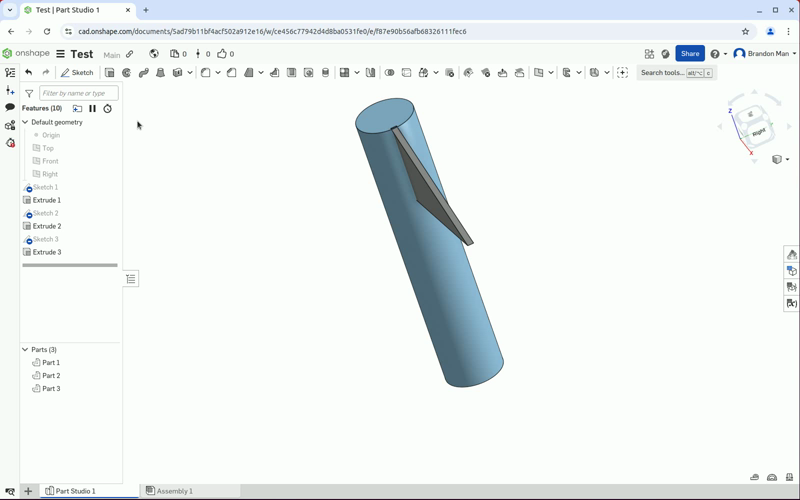
key(right, 2)
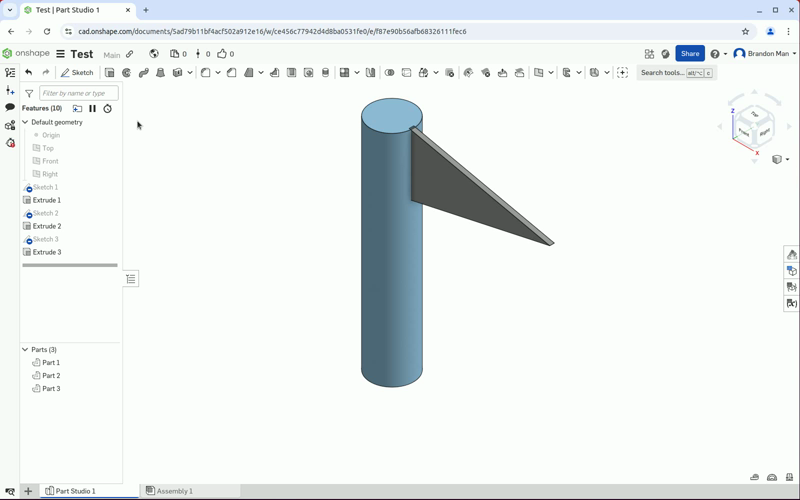
mouse_move(73, 189)
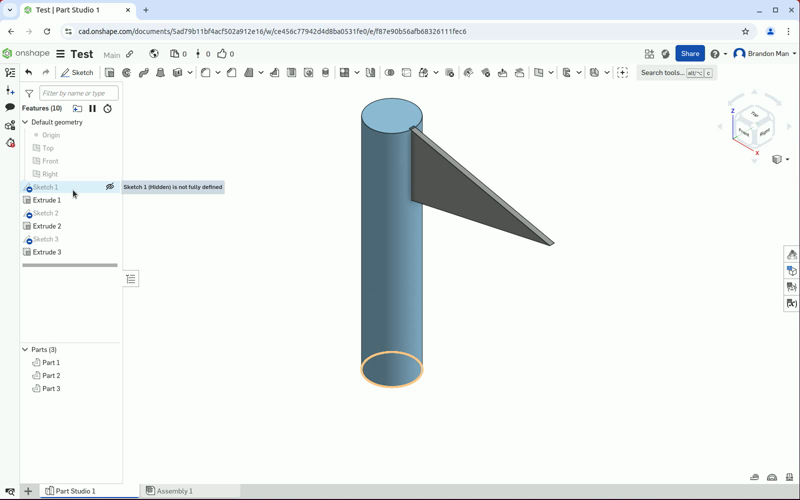
click(73, 189)